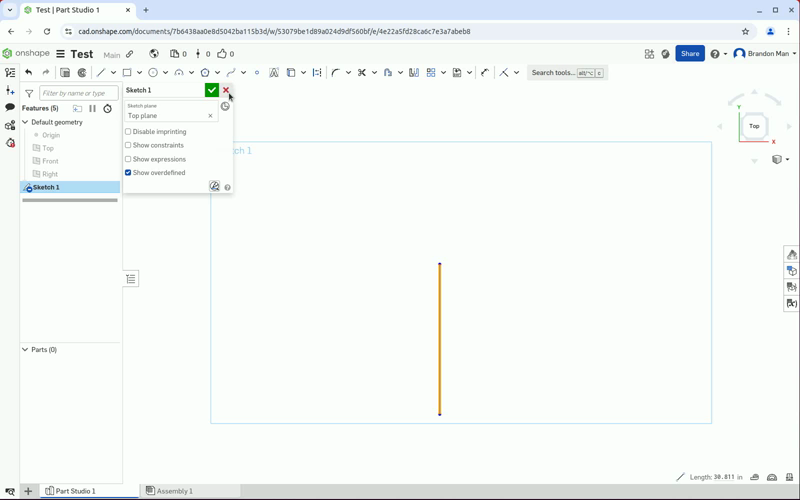
key(shift+h)
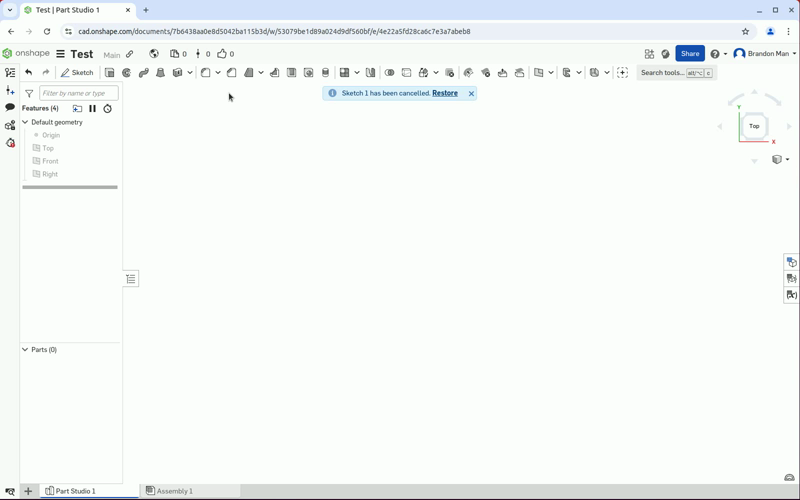
mouse_move(73, 352)
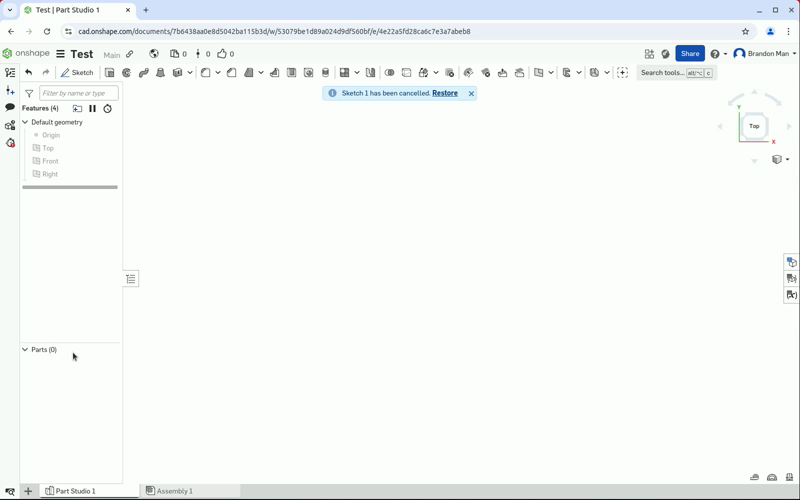
key(y)
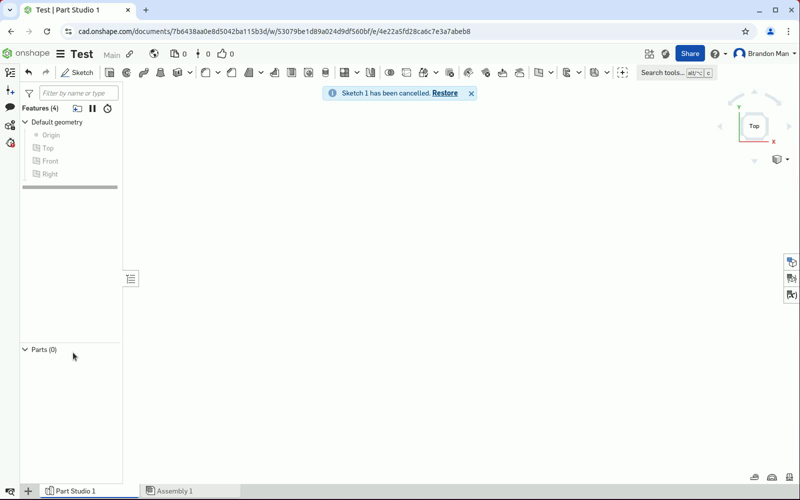
key(shift+p)
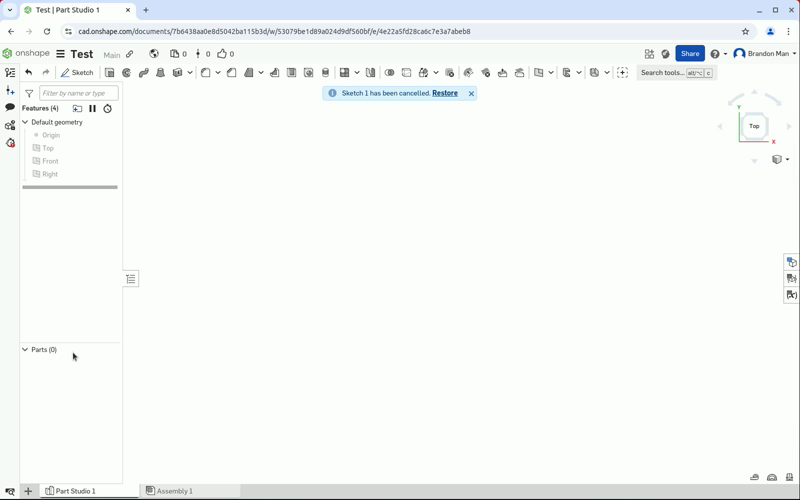
key(space)
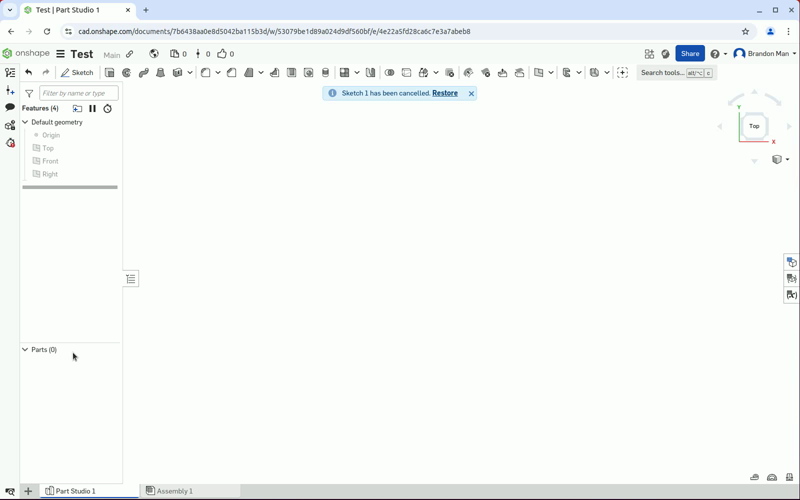
key_down(shift)
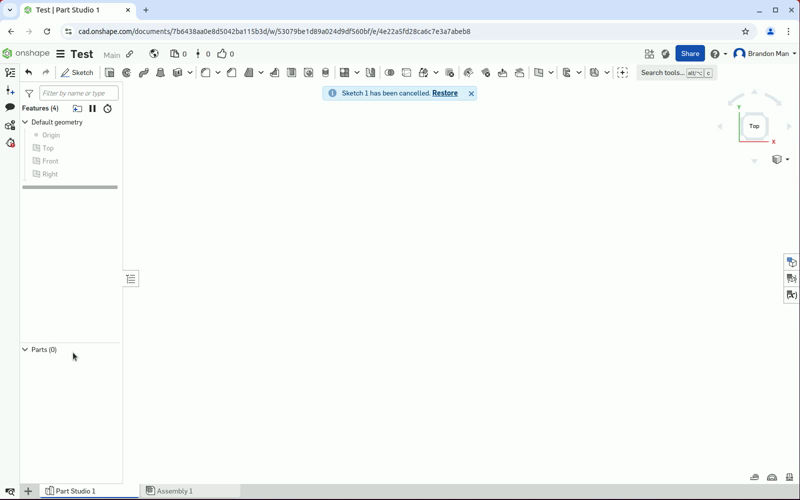
key(up)
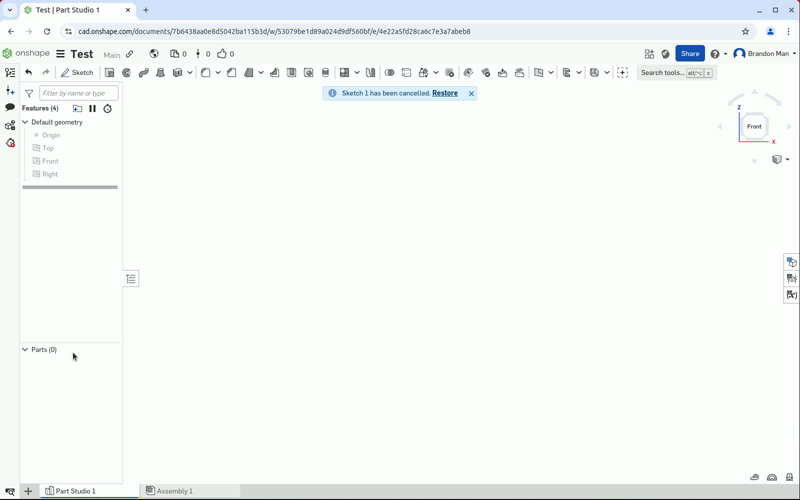
key_up(shift)
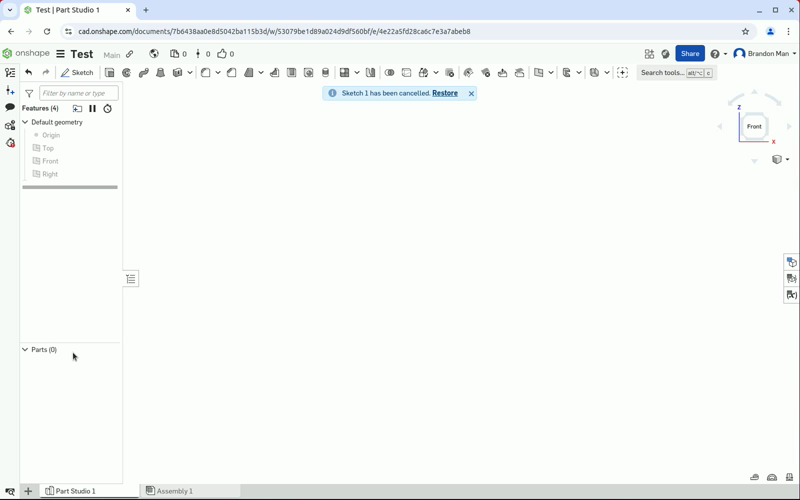
mouse_move(73, 352)
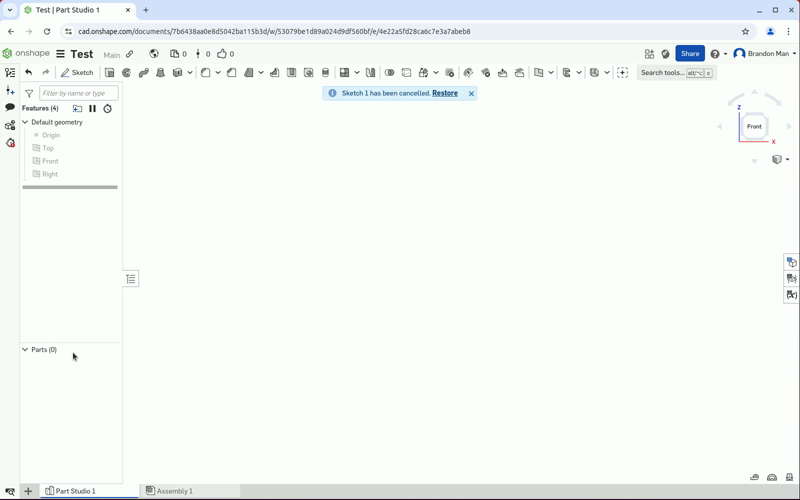
key(shift+y)
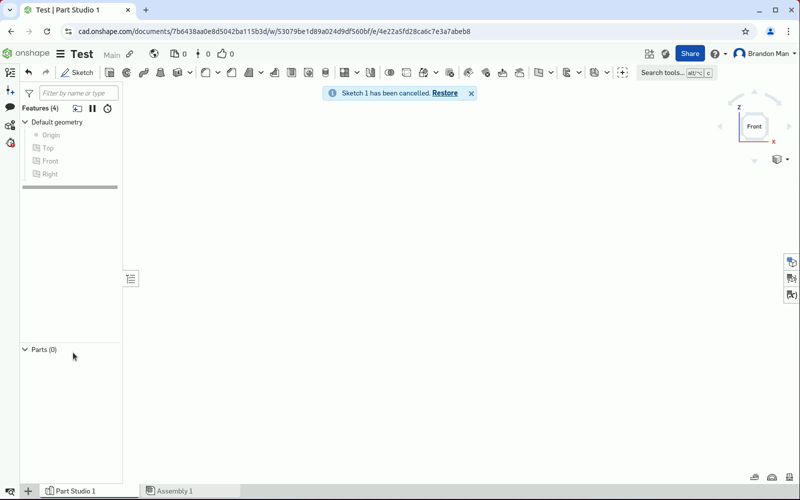
key(shift+s)
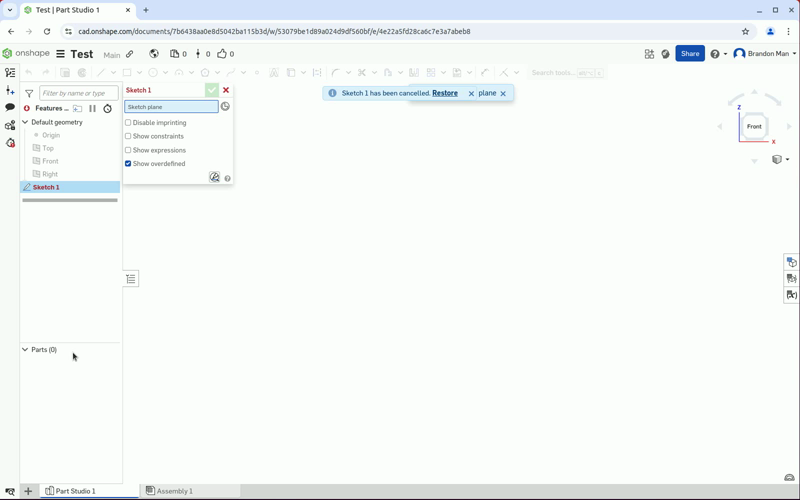
mouse_move(73, 163)
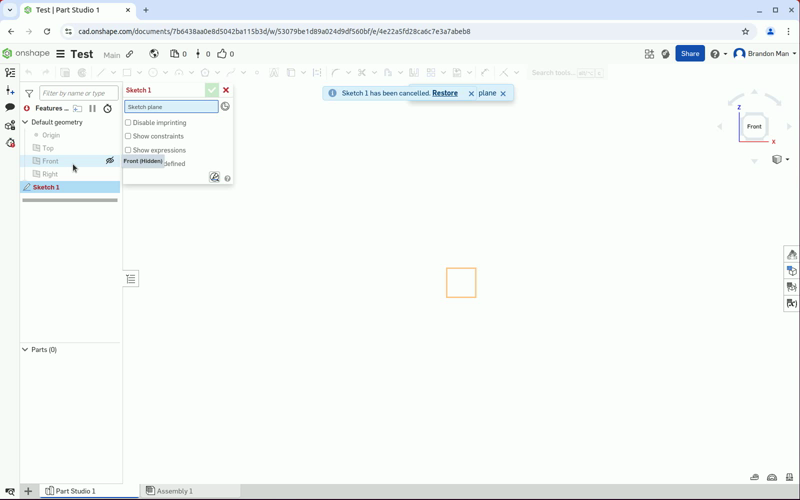
click(73, 163)
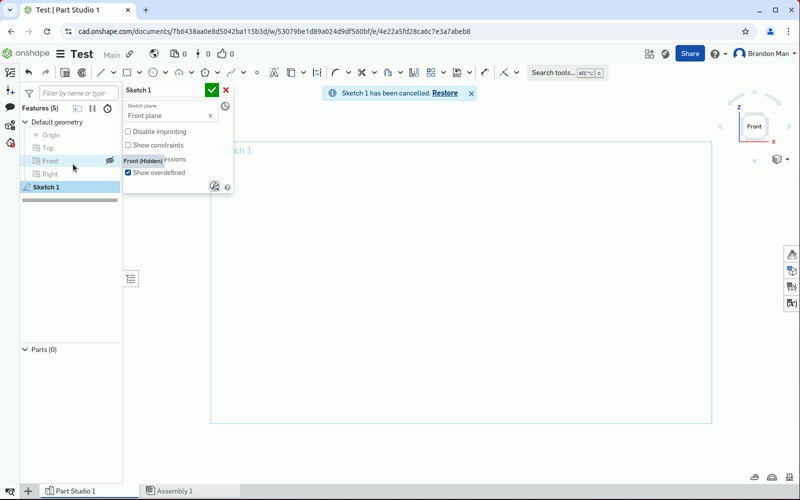
mouse_move(73, 352)
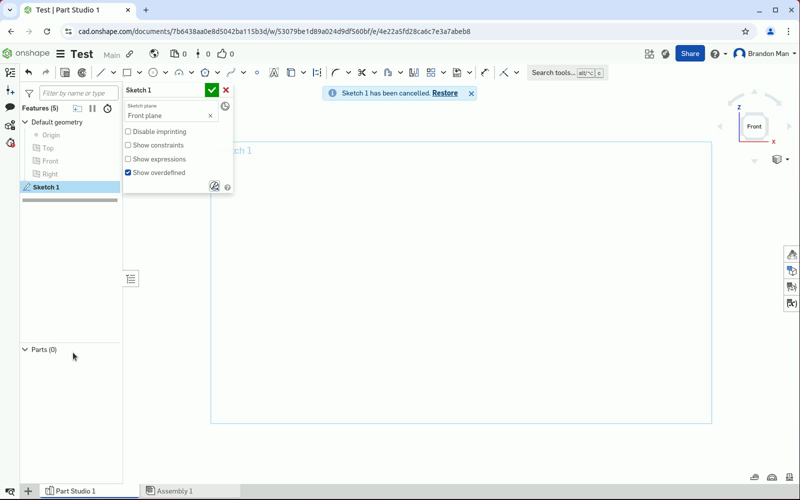
key(y)
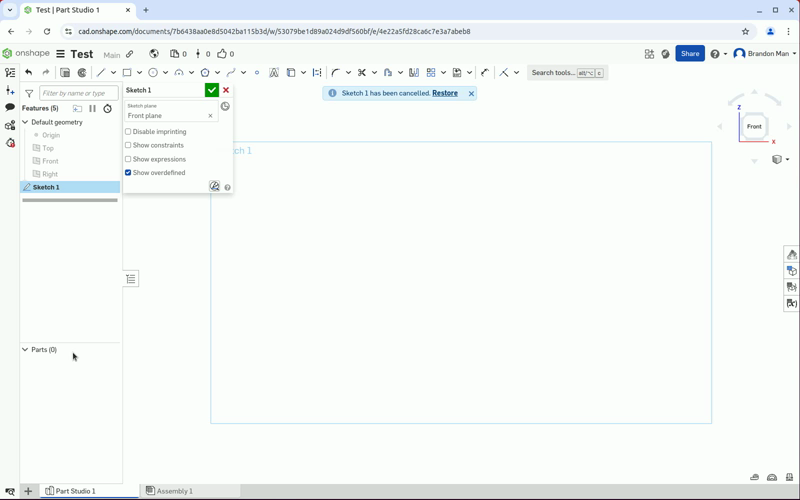
key(c)
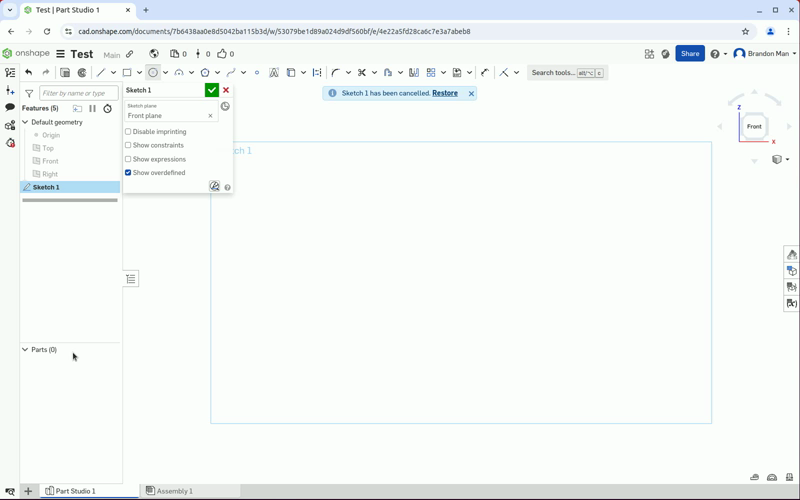
key_down(shift)
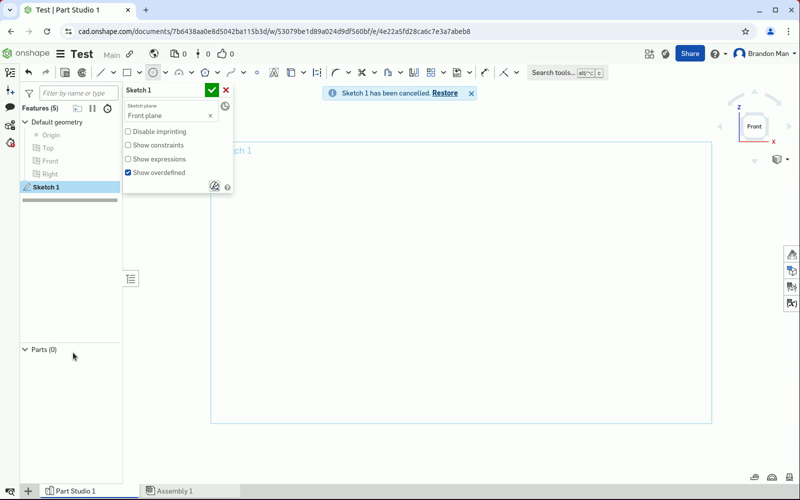
mouse_move(461, 282)
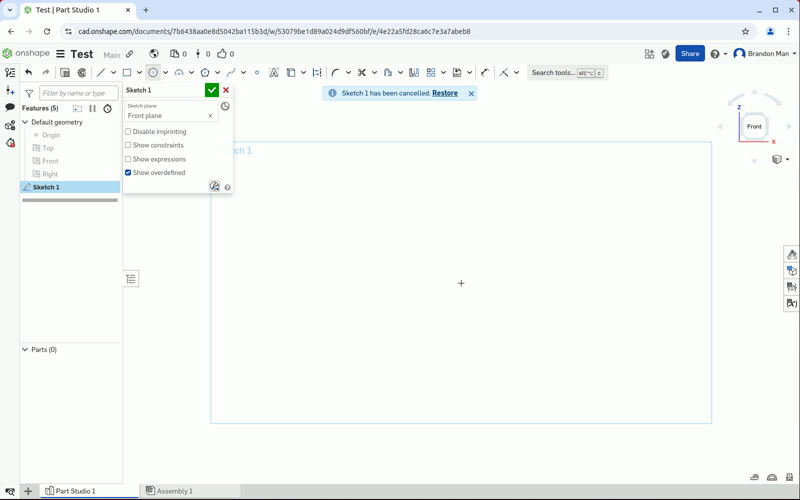
click(461, 282)
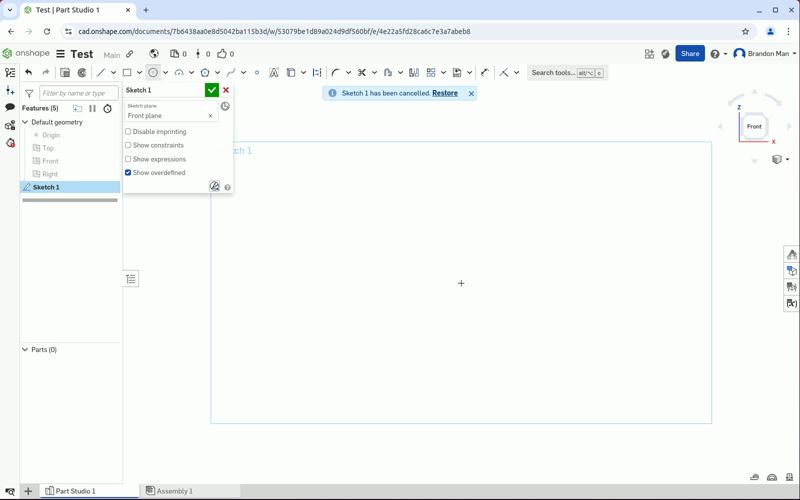
key_up(shift)
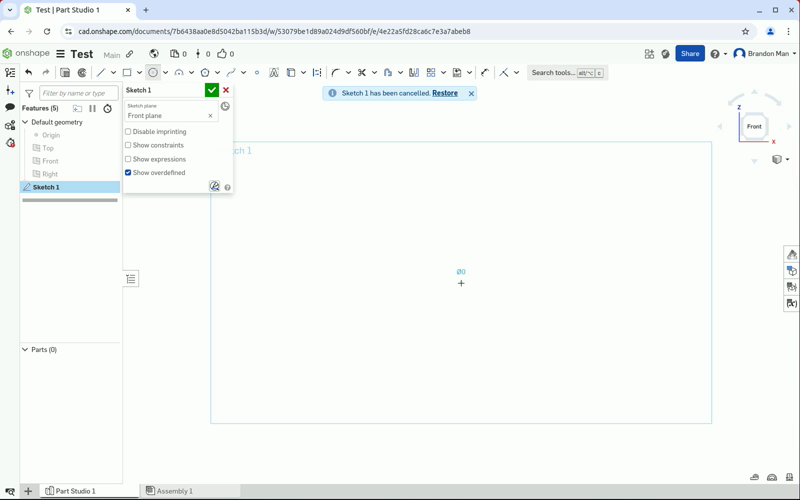
mouse_move(574, 282)
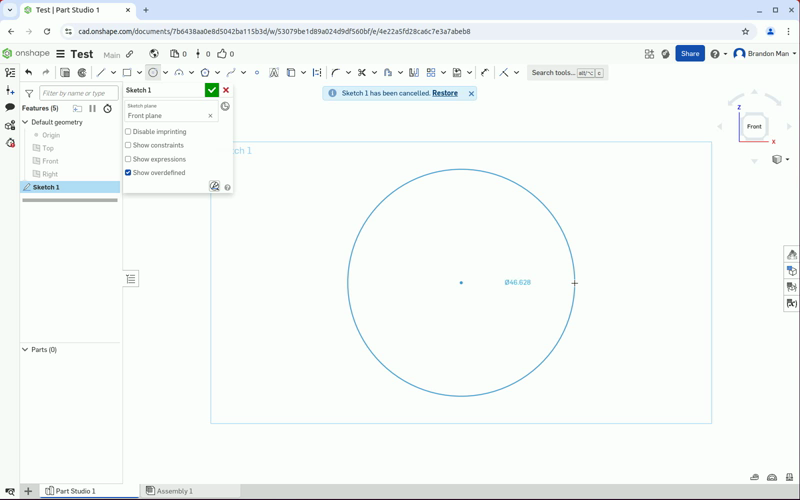
click(574, 282)
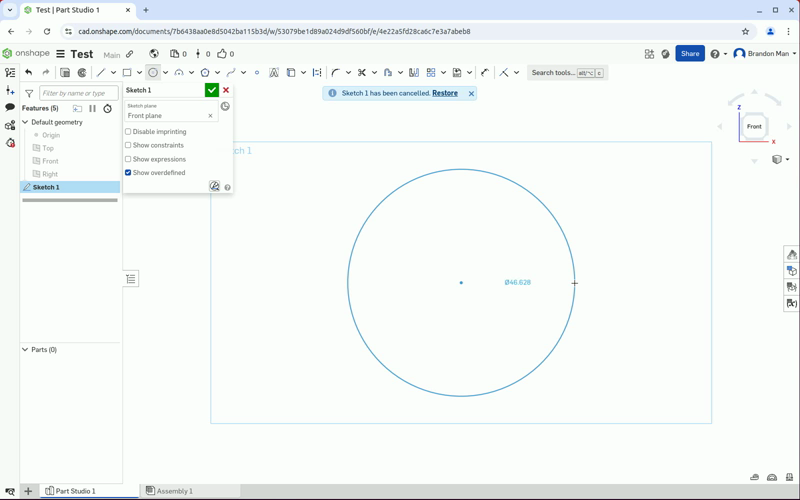
key(esc)
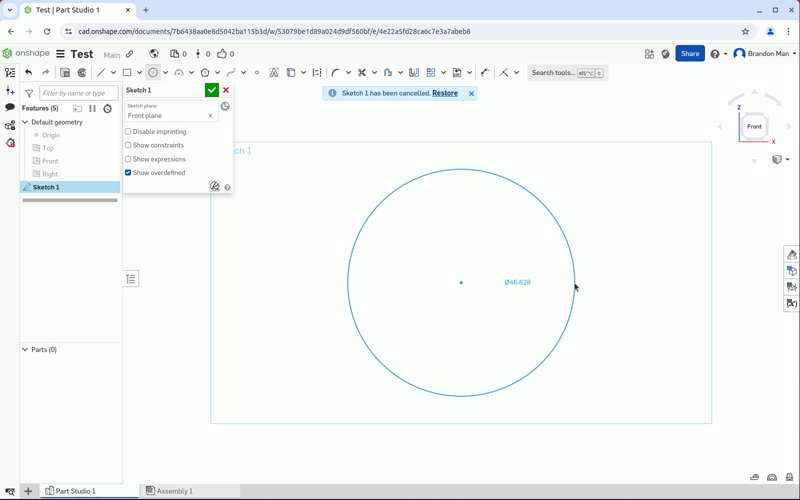
key(c)
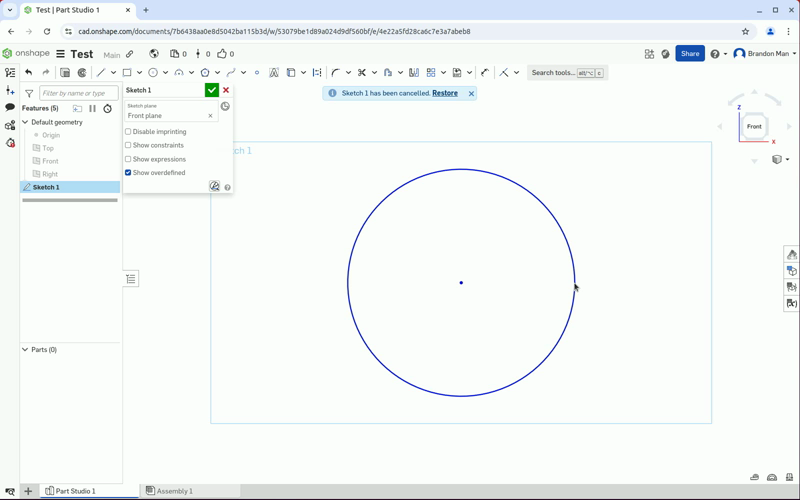
key_down(shift)
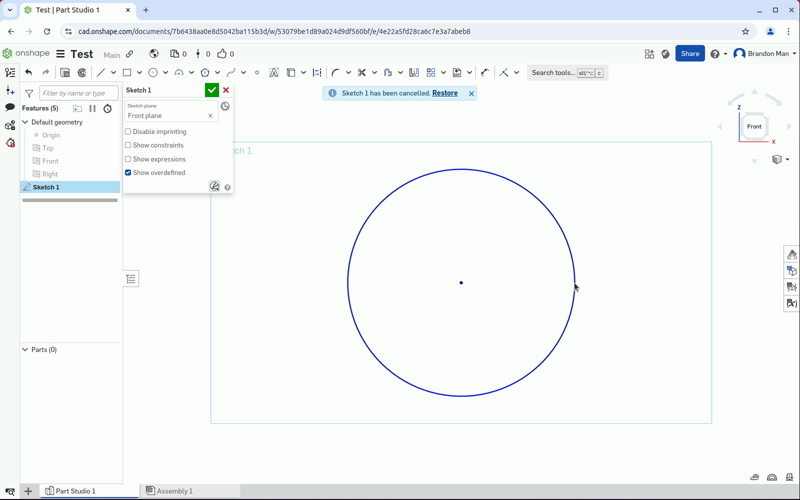
mouse_move(461, 282)
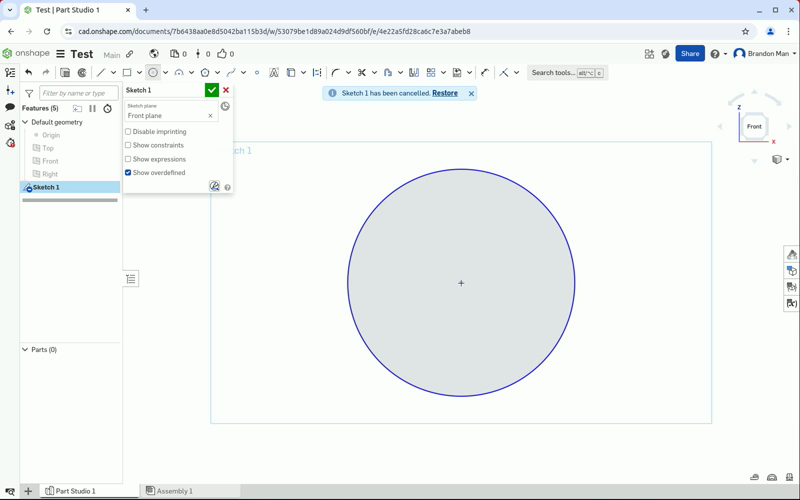
click(461, 282)
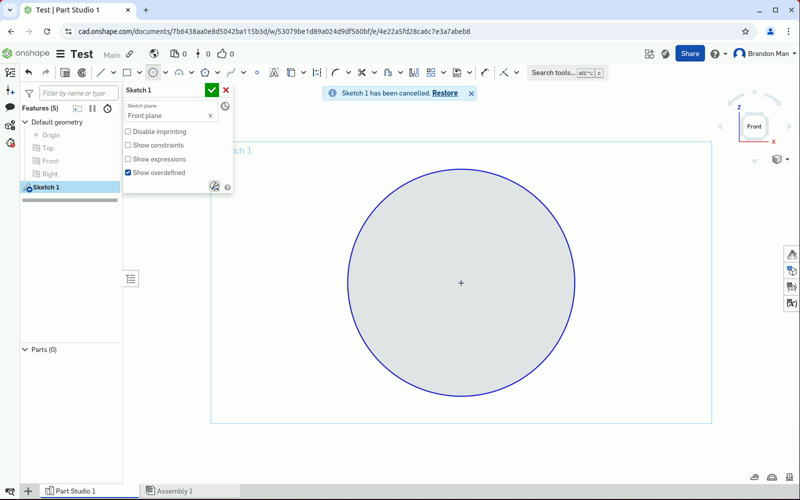
key_up(shift)
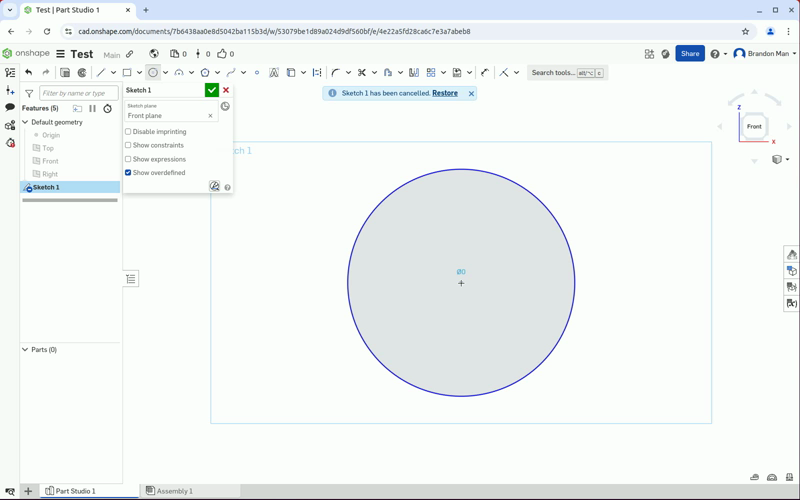
mouse_move(510, 282)
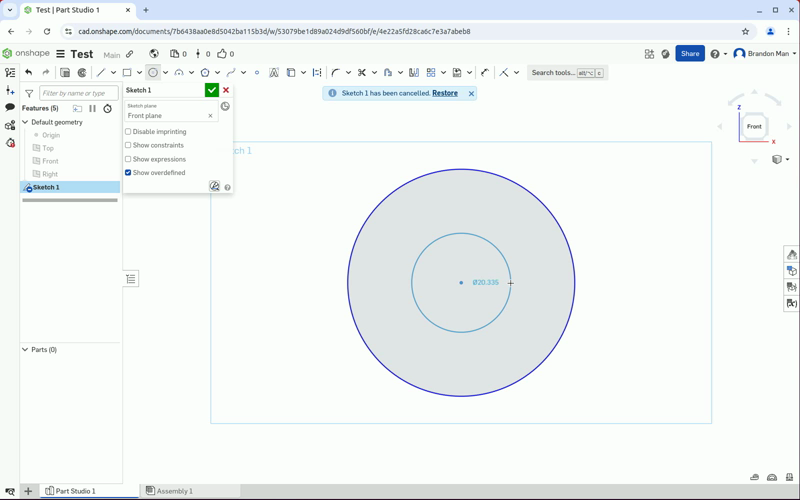
click(510, 282)
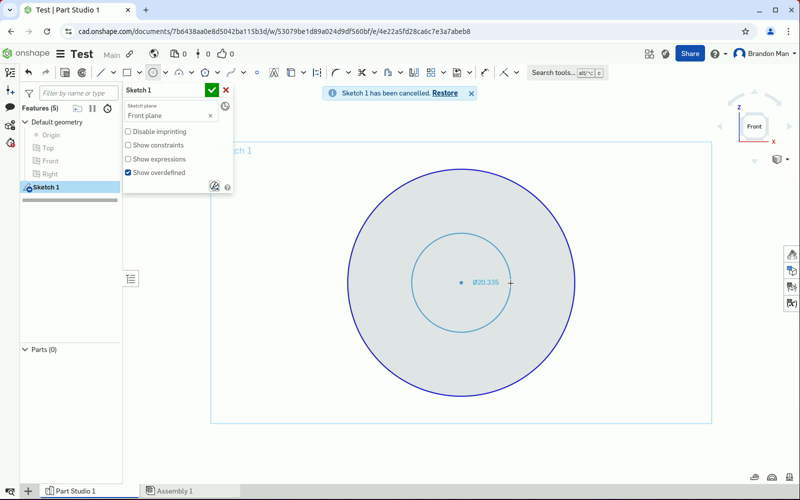
key(esc)
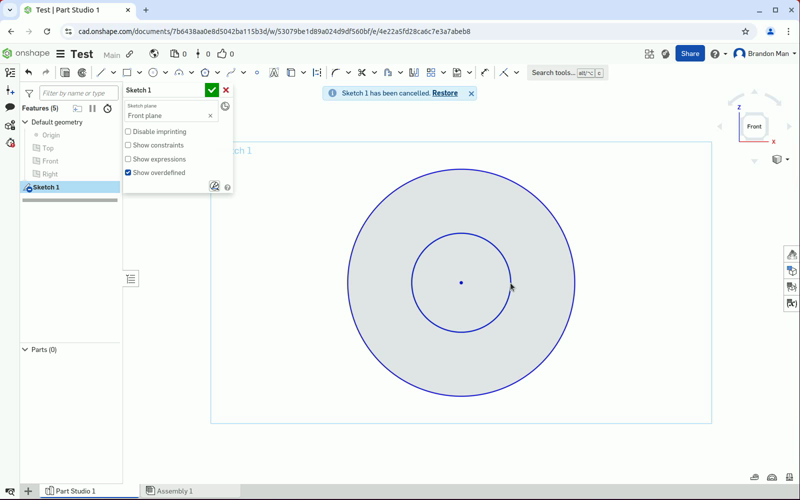
mouse_move(415, 357)
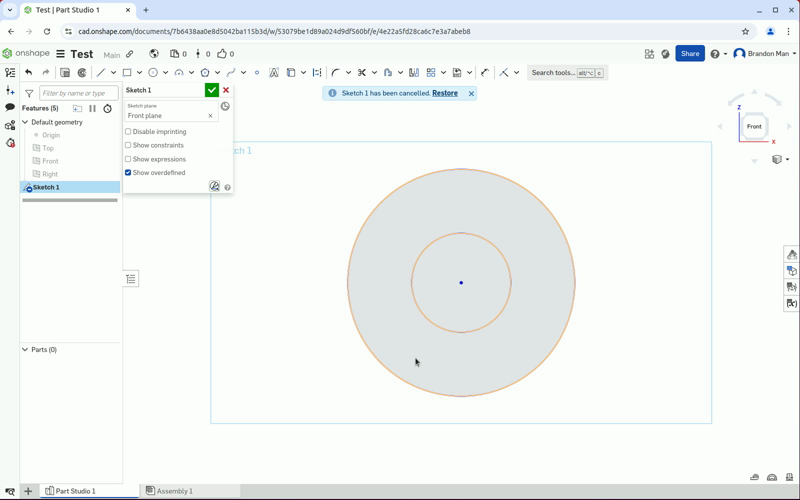
click(415, 357)
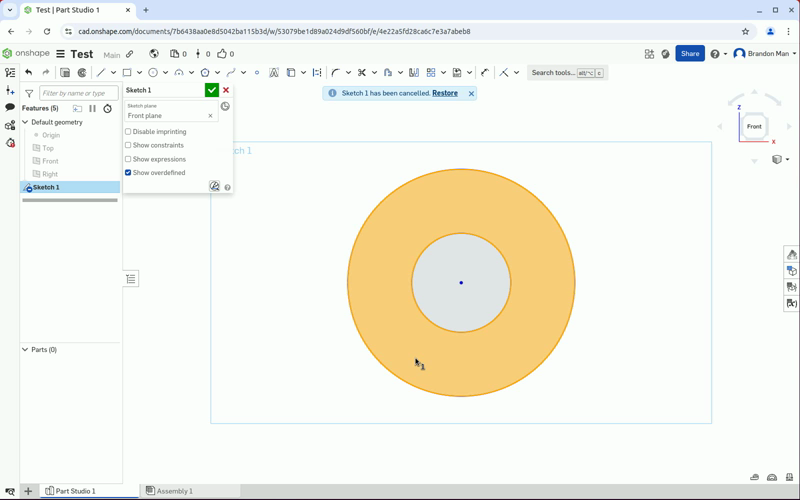
mouse_move(73, 352)
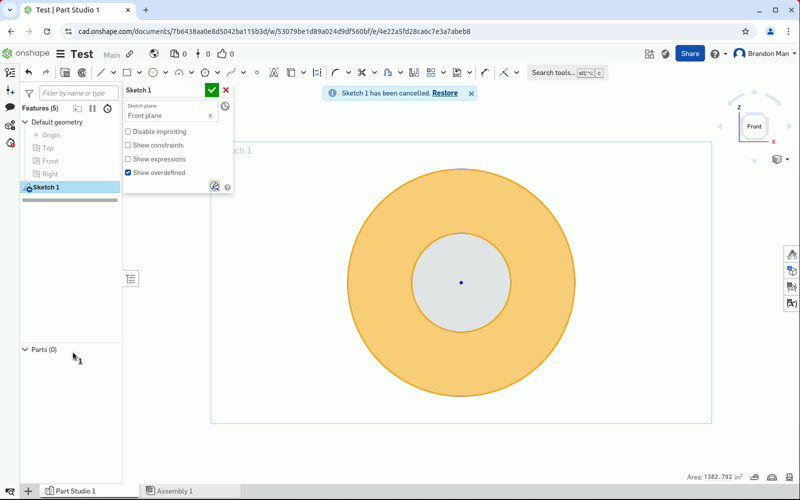
key(shift+y)
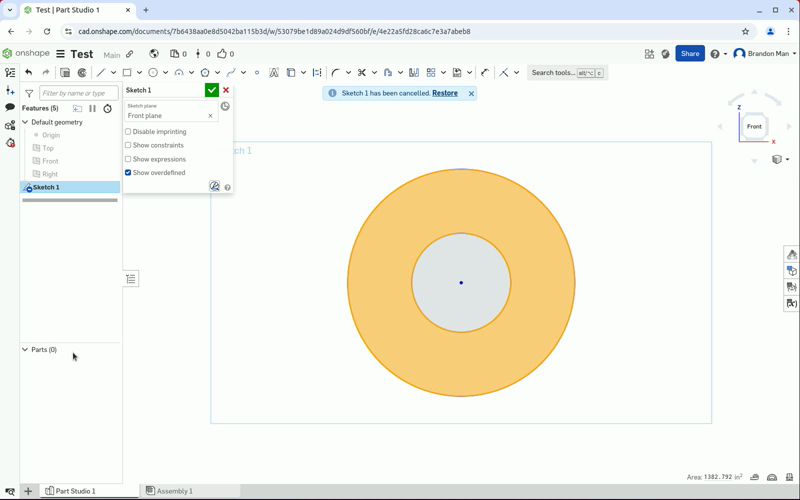
key(shift+e)
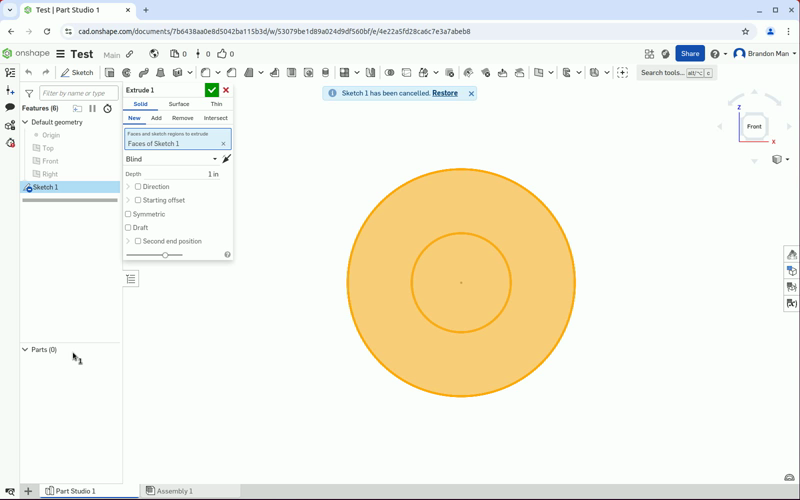
mouse_move(143, 106)
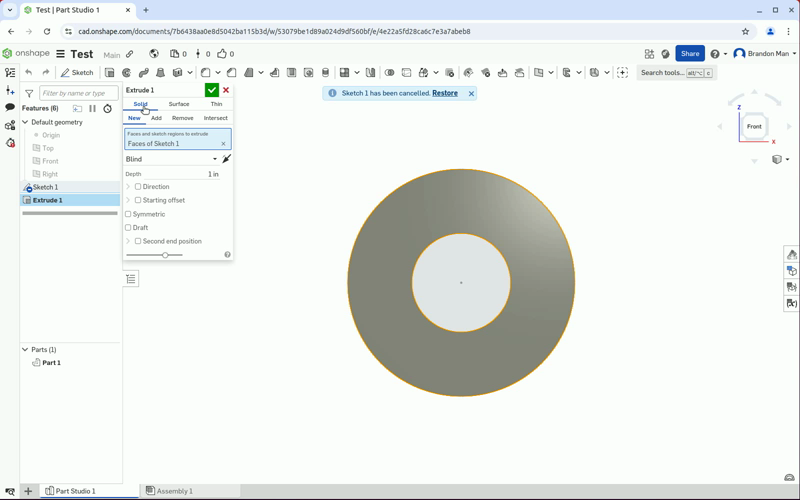
click(143, 106)
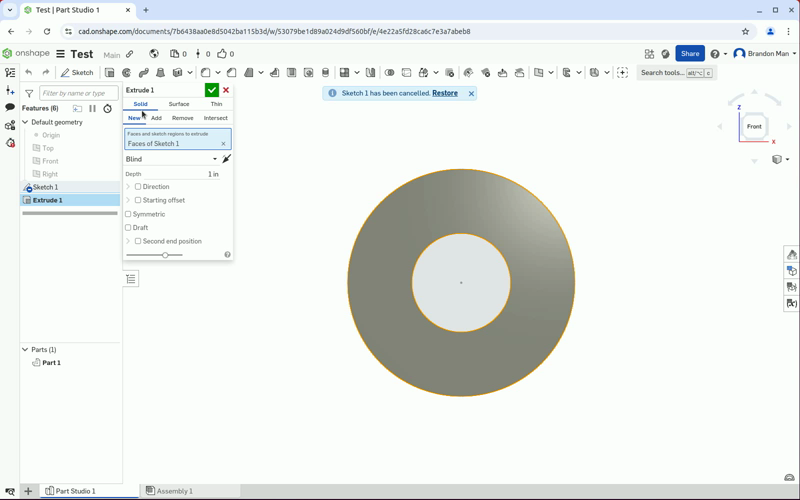
mouse_move(137, 120)
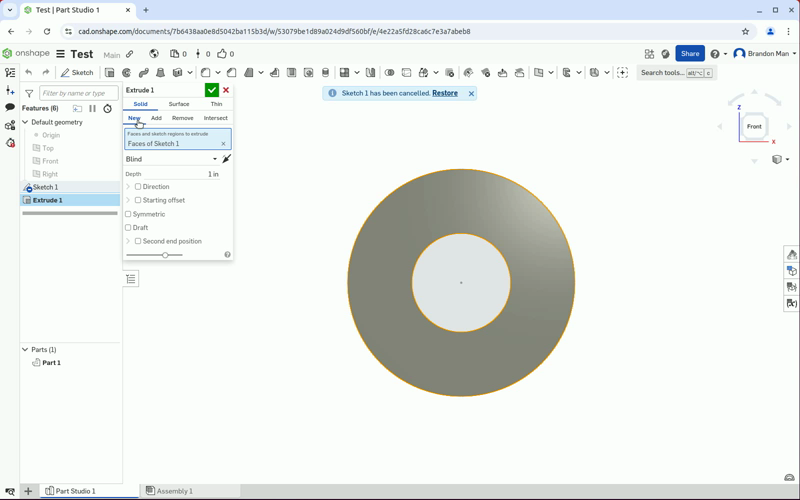
click(137, 120)
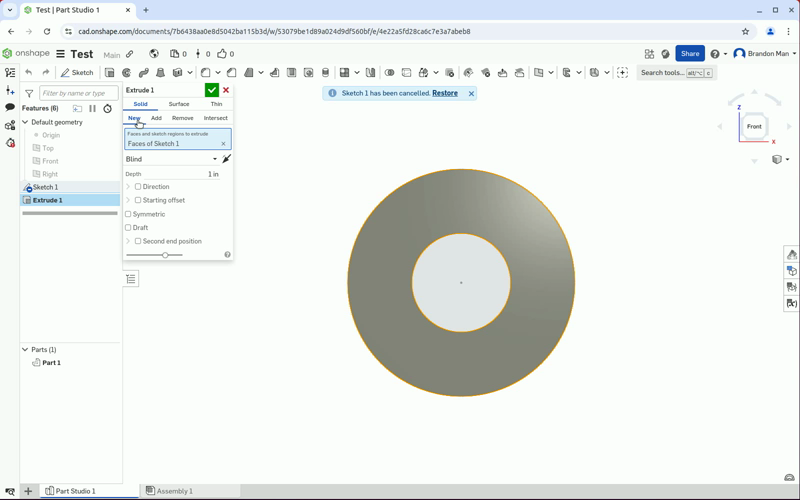
key(tab, 4)
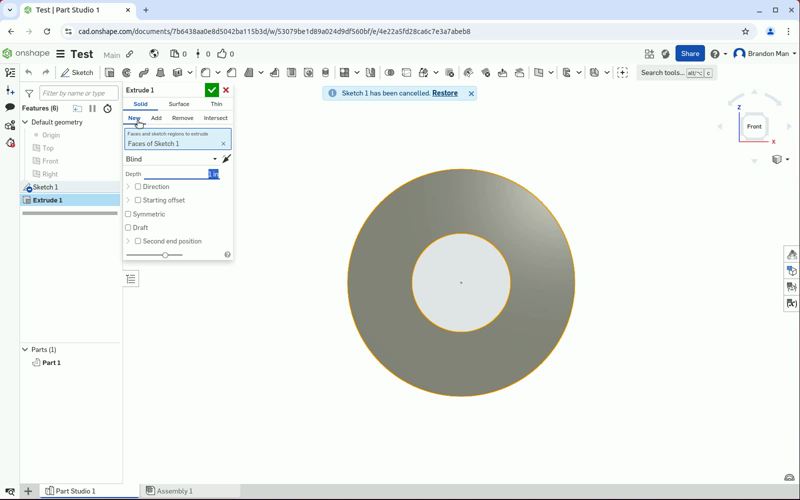
text(14.443)
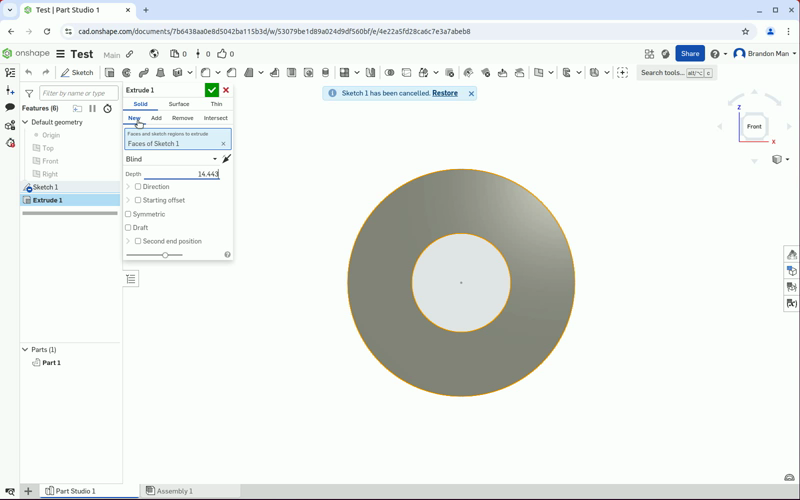
key(enter)
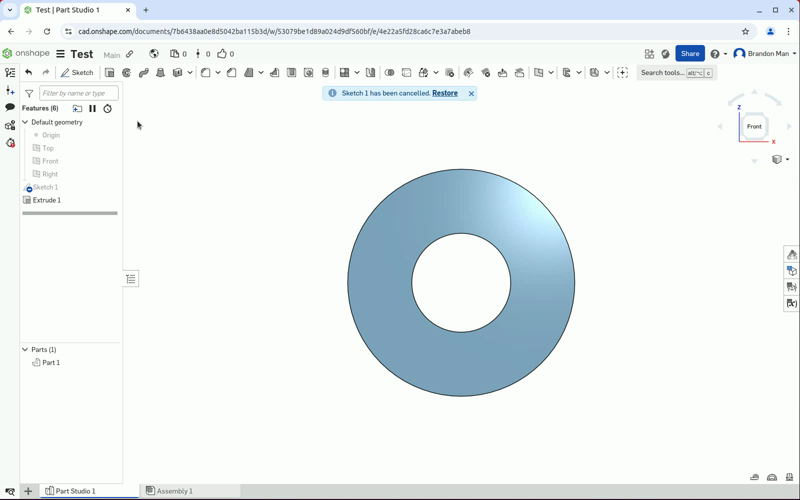
key(shift+h)
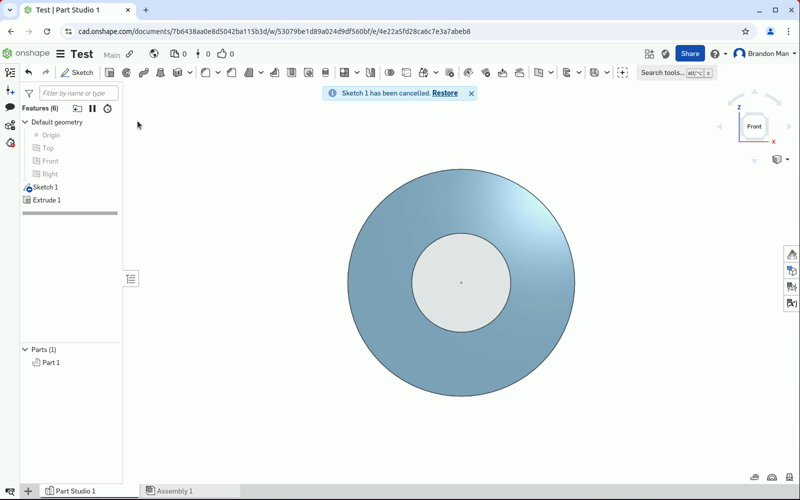
key(shift+h)
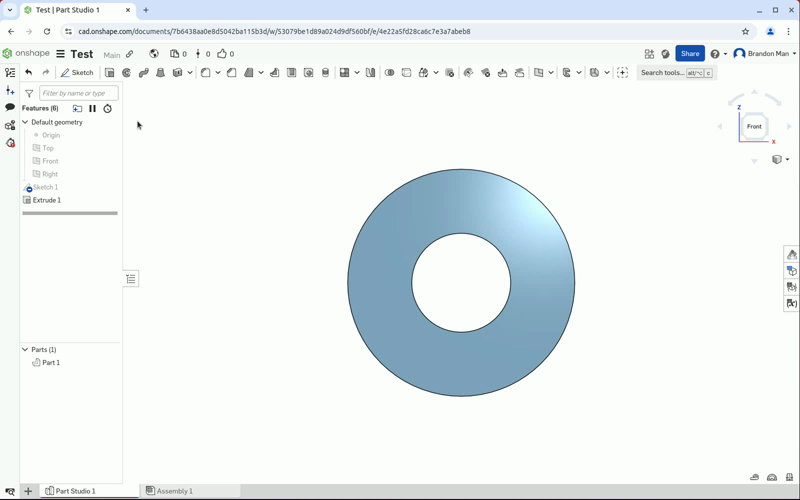
mouse_move(73, 189)
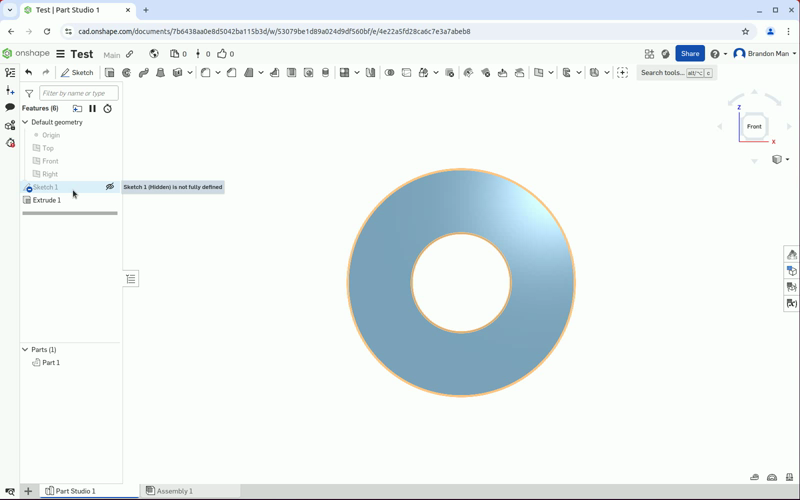
click(73, 189)
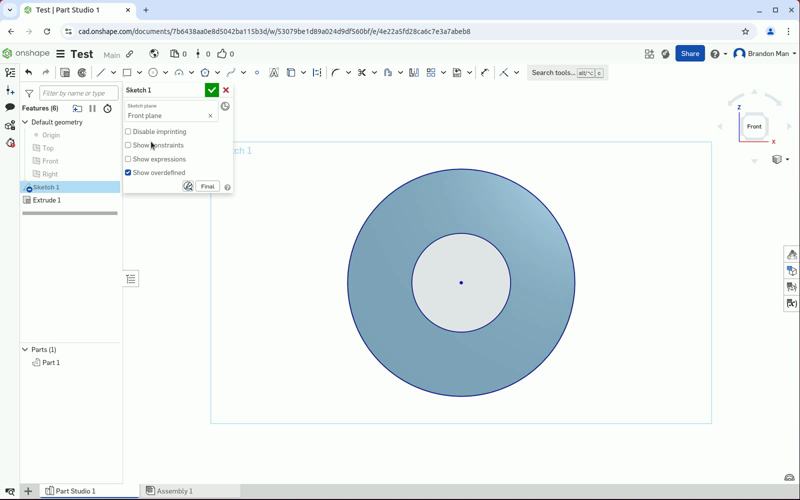
mouse_move(229, 92)
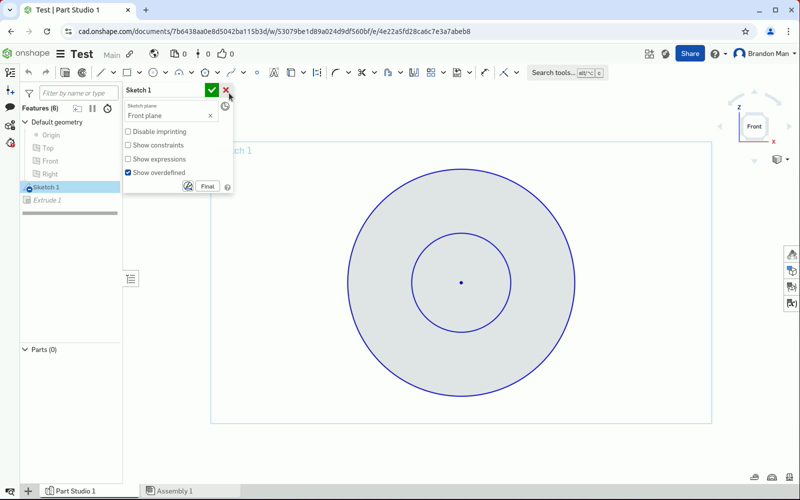
click(229, 92)
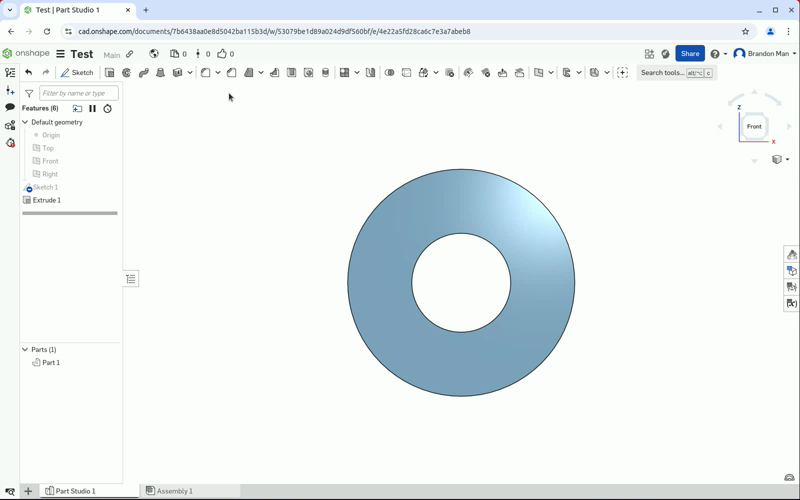
mouse_move(541, 75)
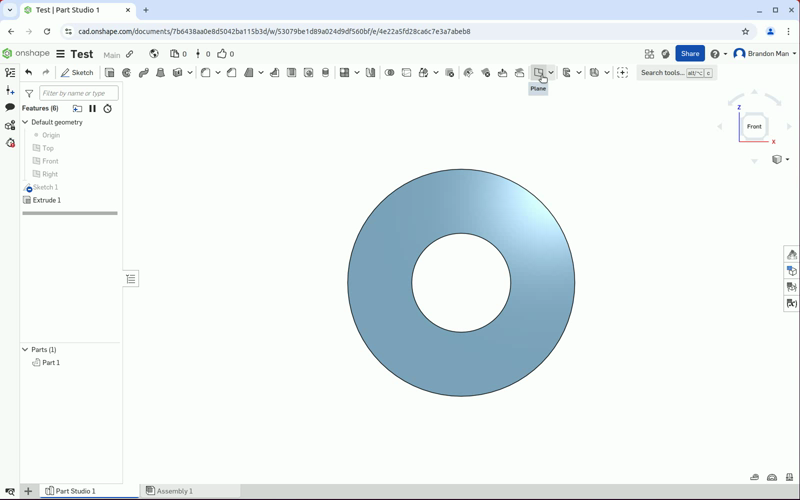
click(541, 75)
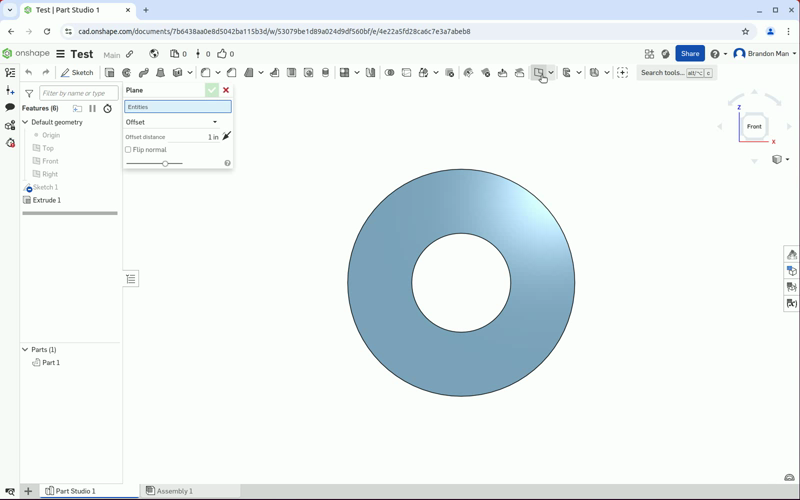
mouse_move(73, 163)
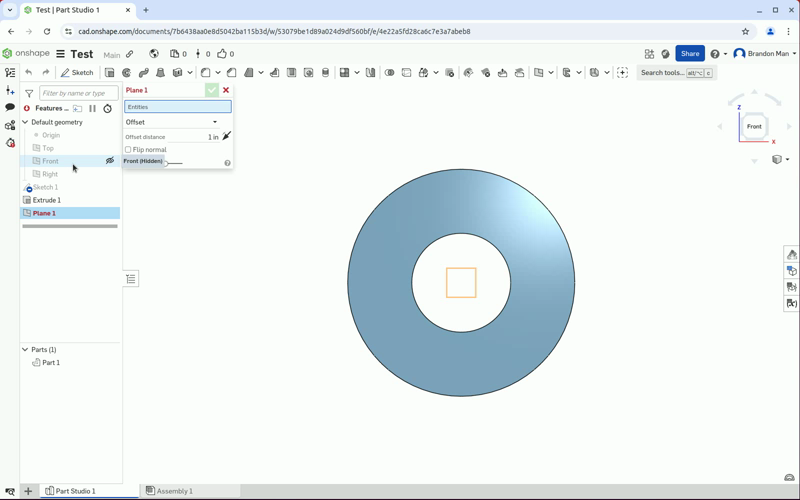
click(73, 163)
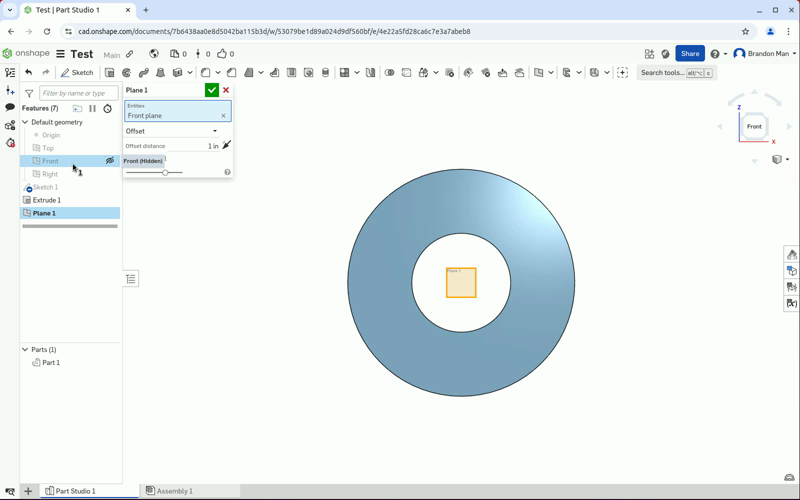
key(tab, 2)
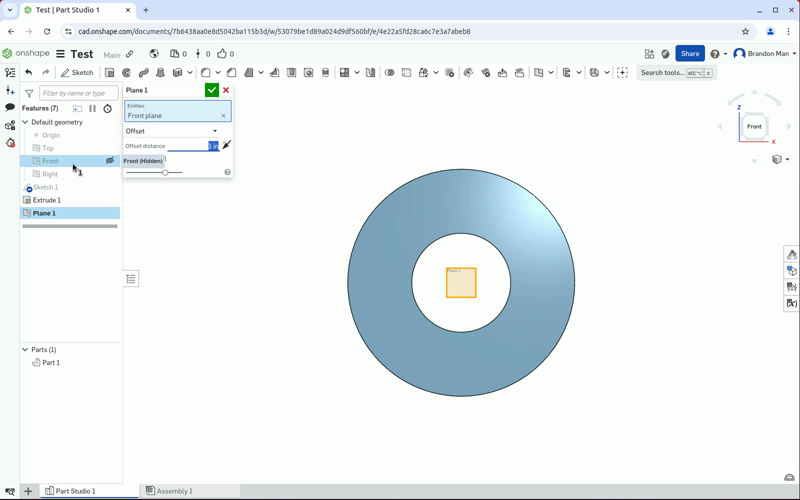
text(14.45)
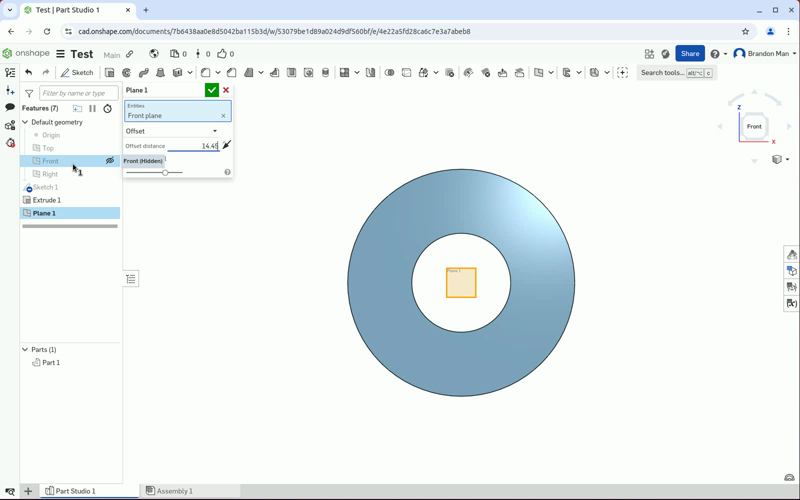
key(enter, 2)
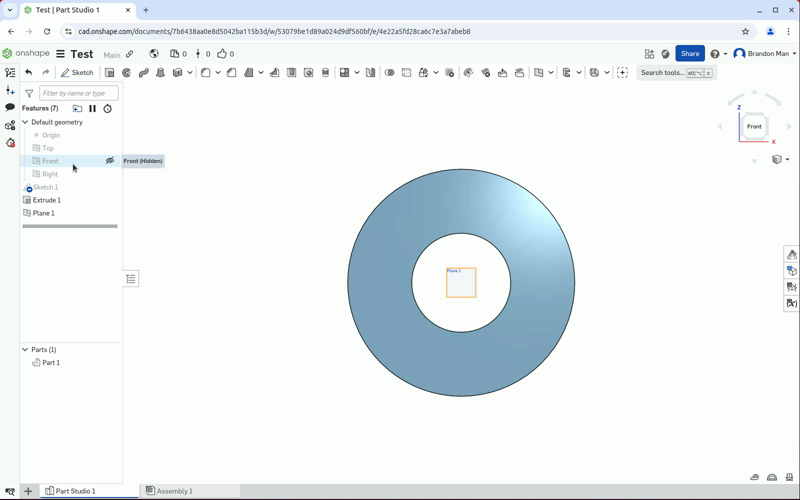
key(shift+s)
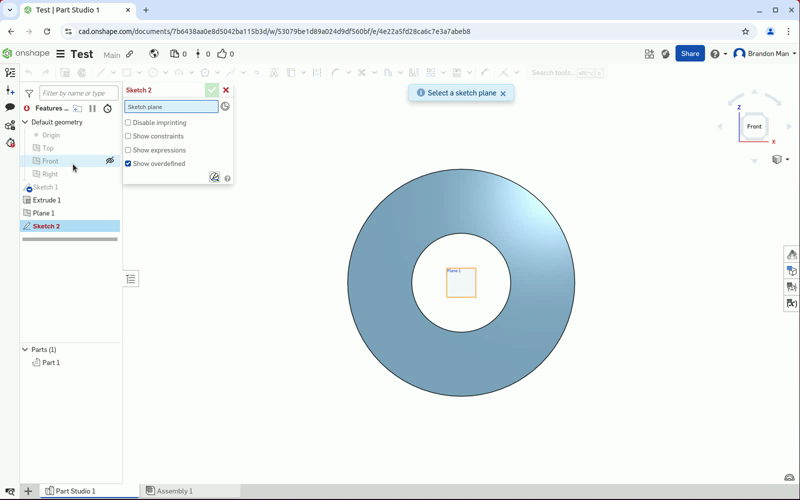
mouse_move(73, 215)
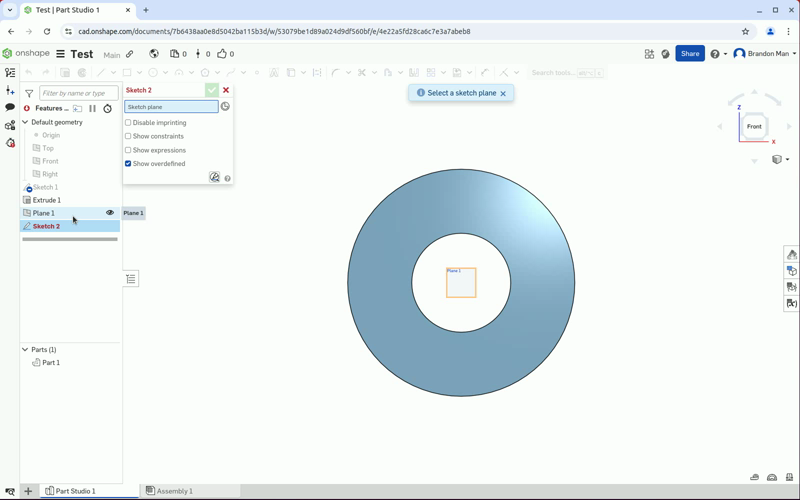
click(73, 215)
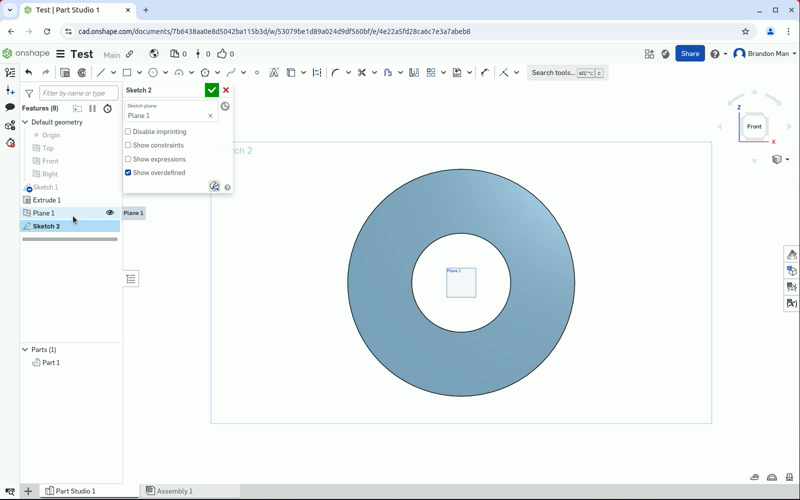
mouse_move(73, 352)
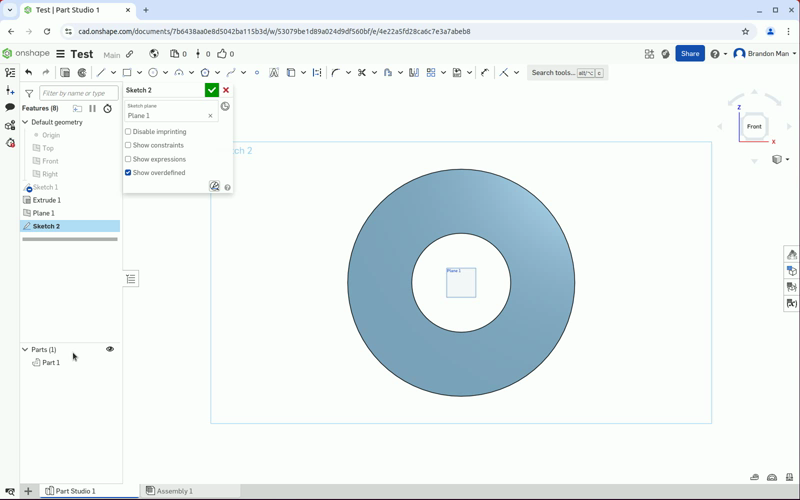
key(y)
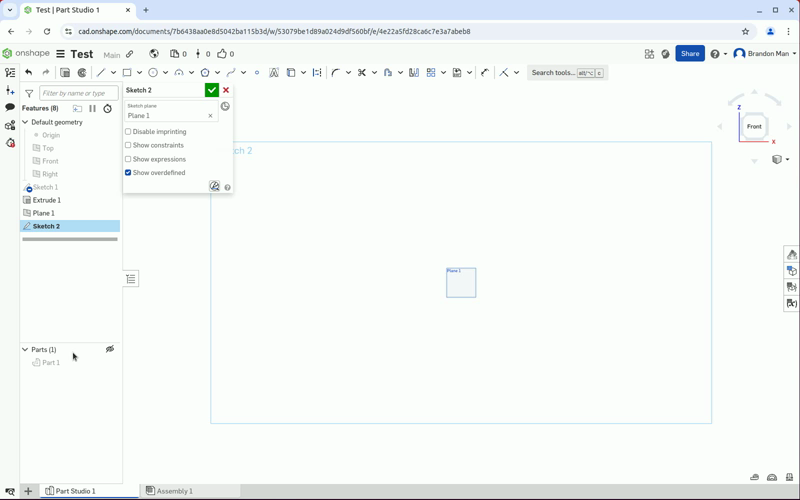
key(c)
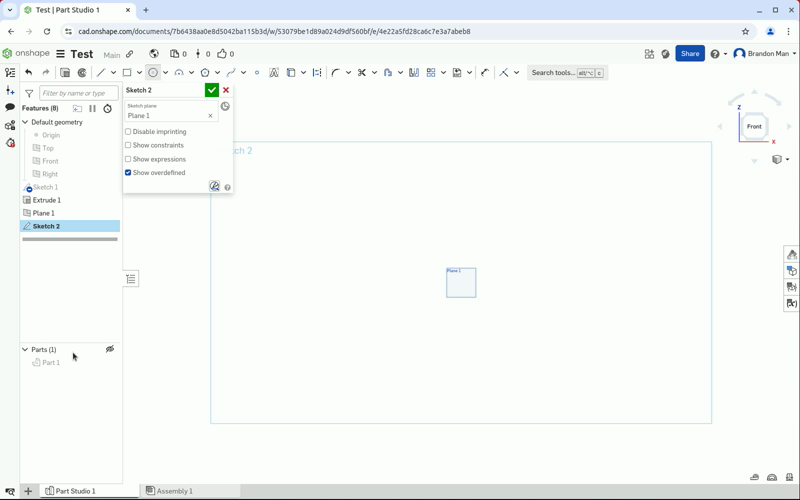
key_down(shift)
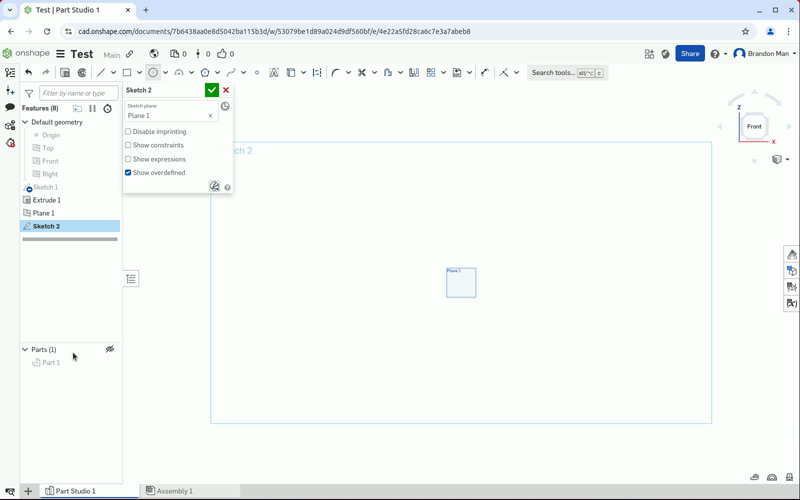
mouse_move(461, 282)
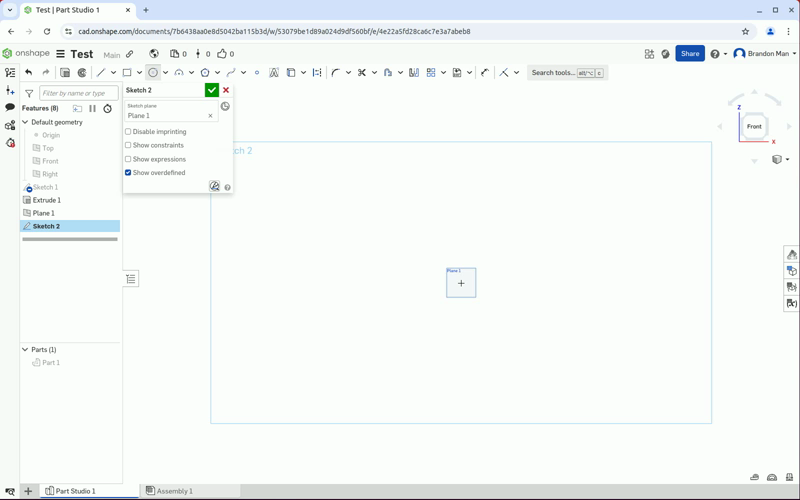
click(461, 282)
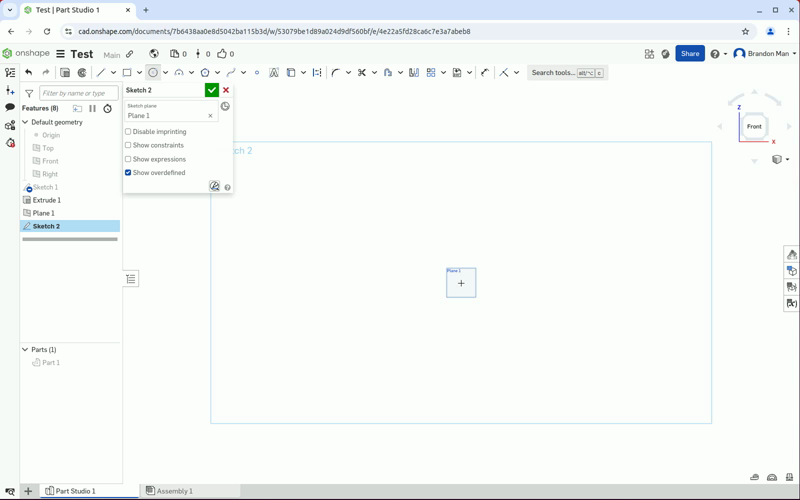
key_up(shift)
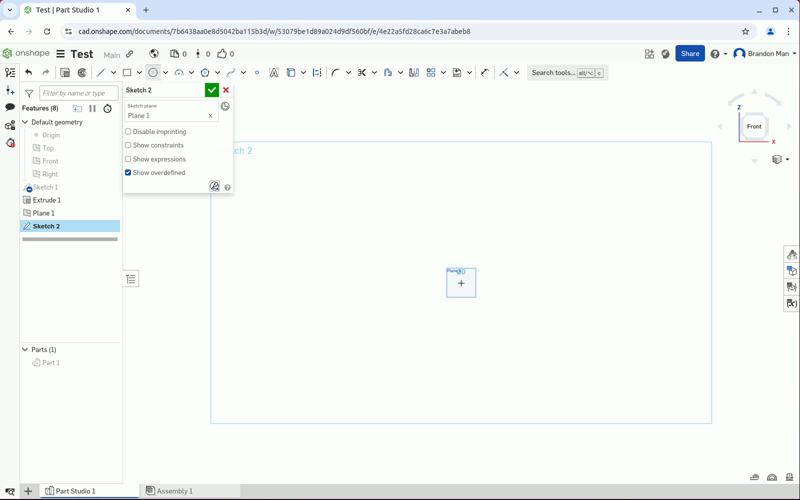
mouse_move(574, 282)
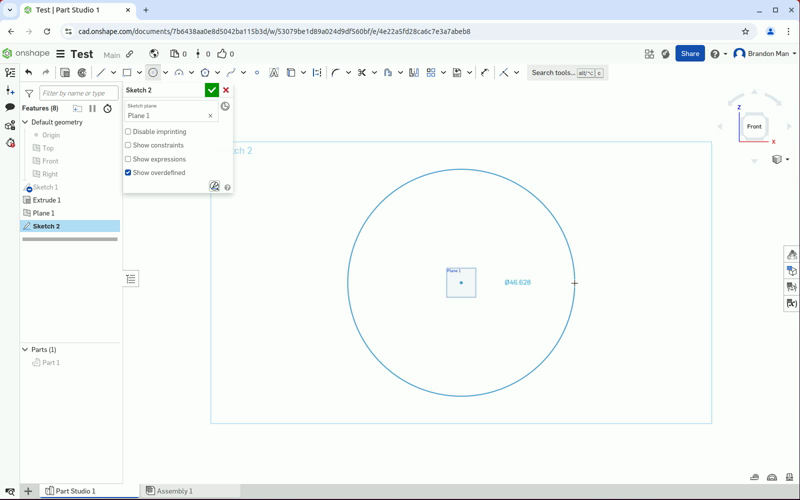
click(574, 282)
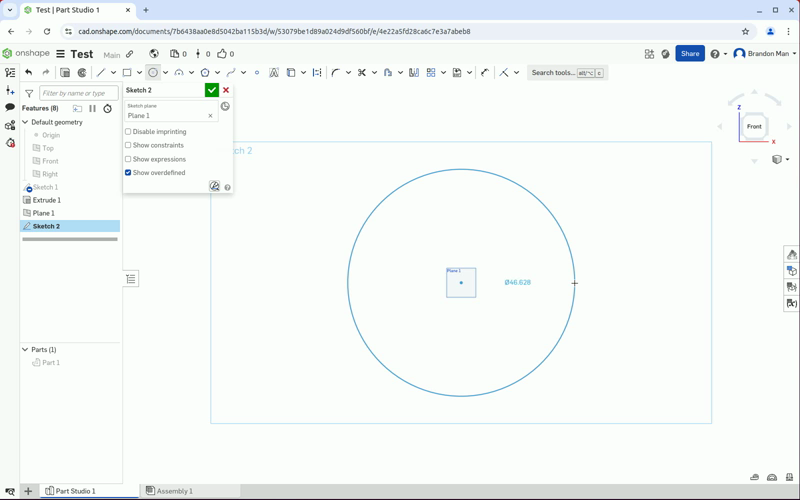
key(esc)
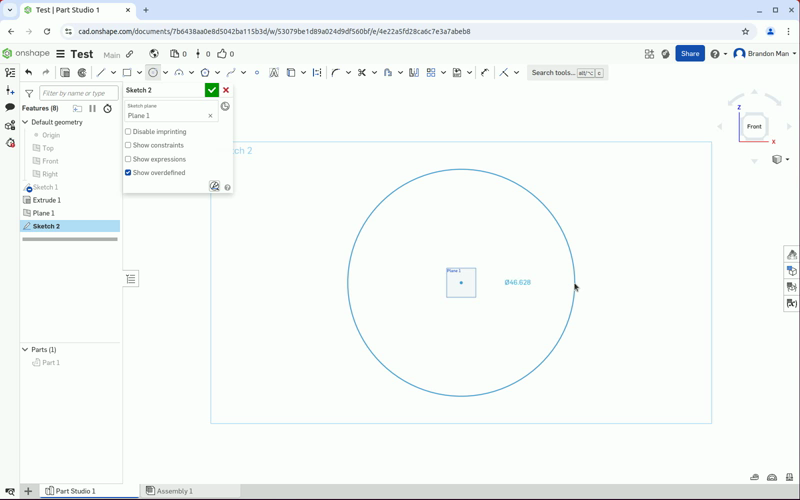
key(c)
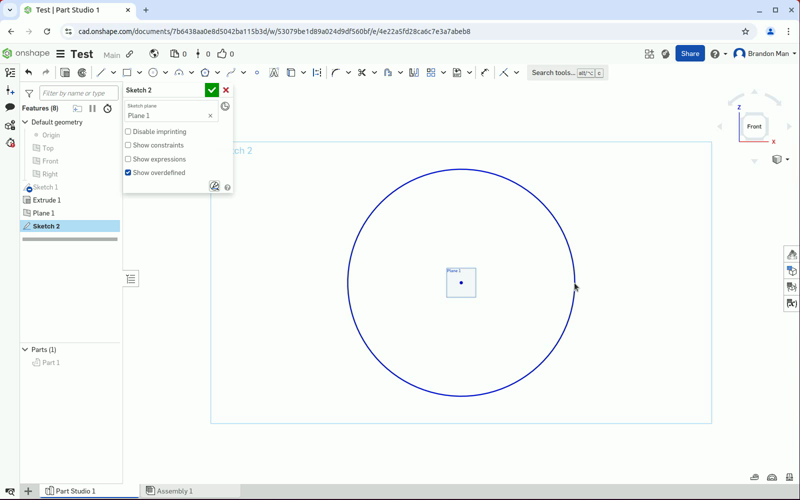
key_down(shift)
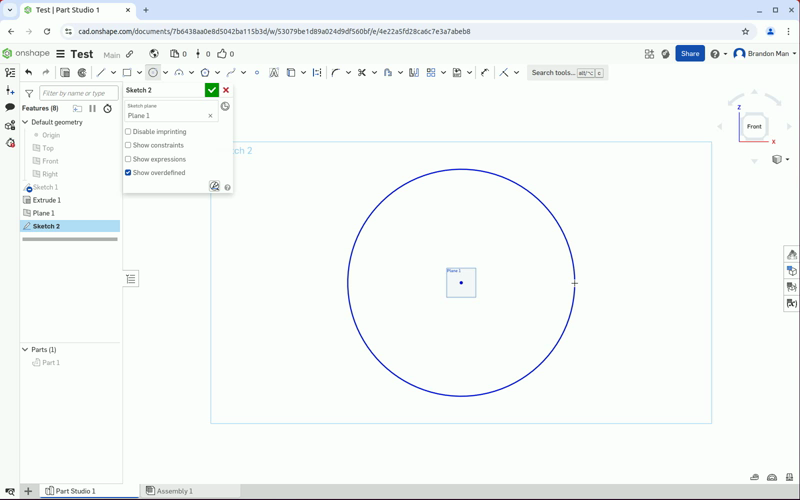
mouse_move(461, 282)
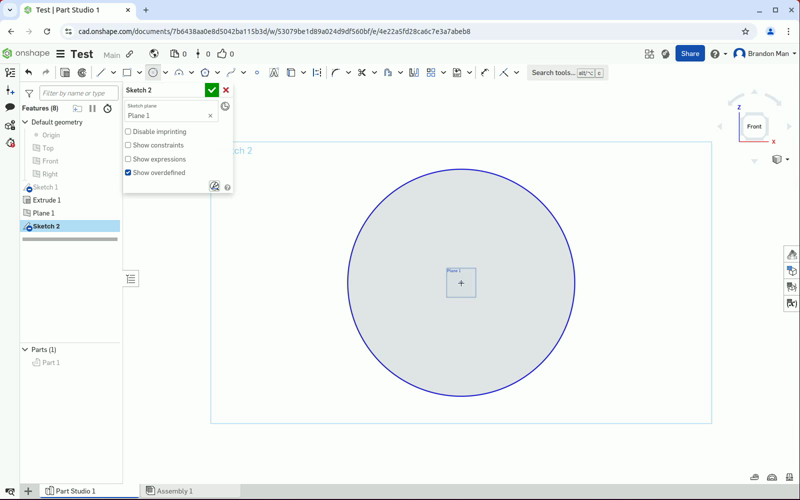
click(461, 282)
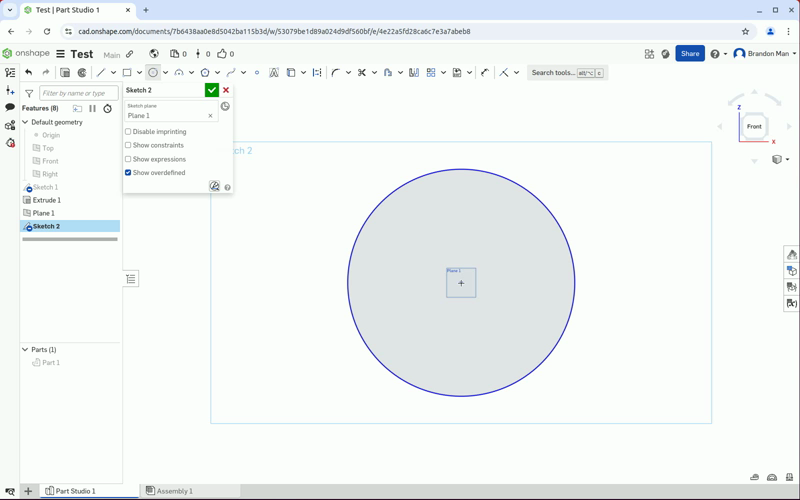
key_up(shift)
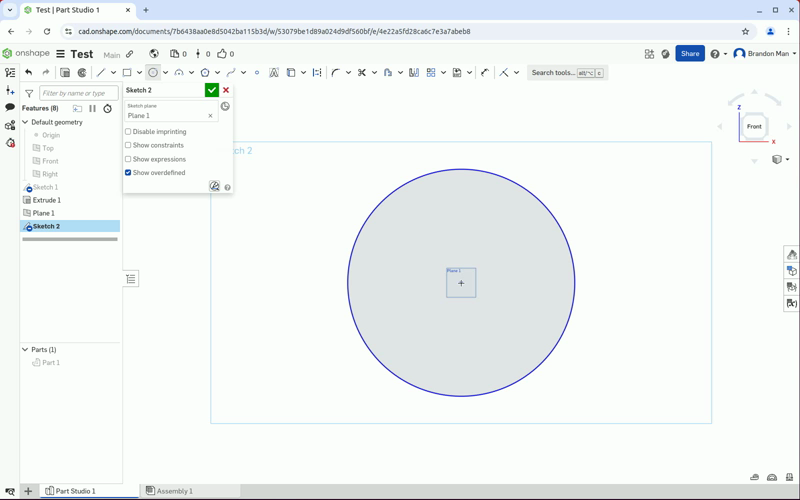
mouse_move(560, 282)
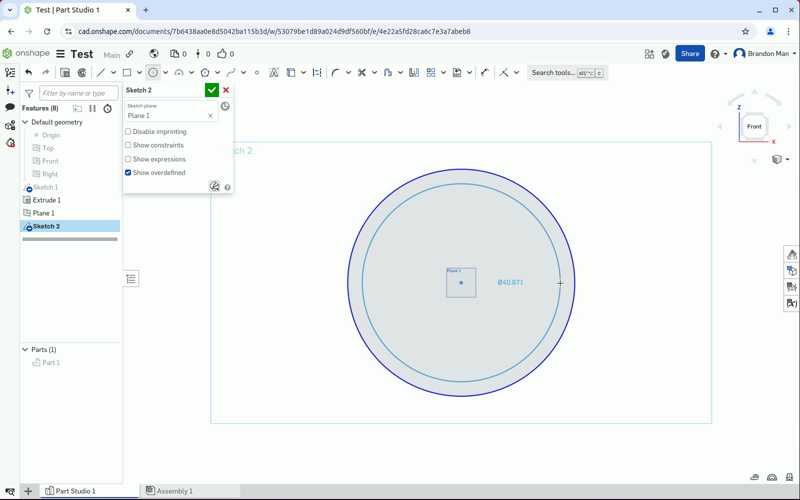
click(560, 282)
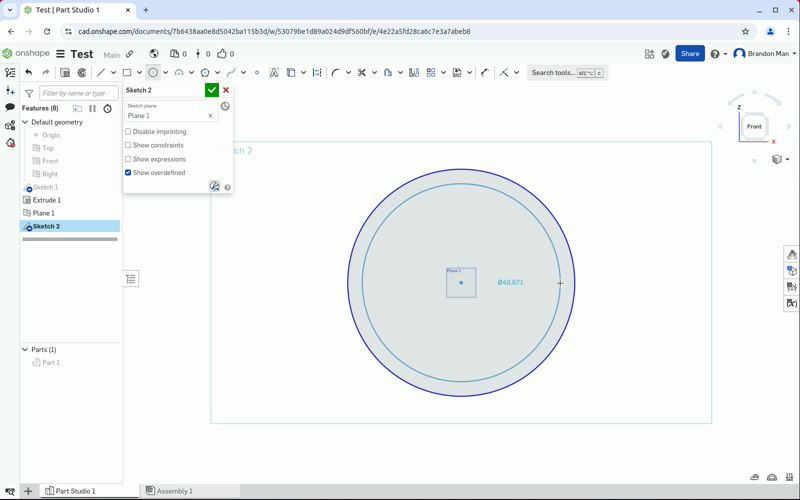
key(esc)
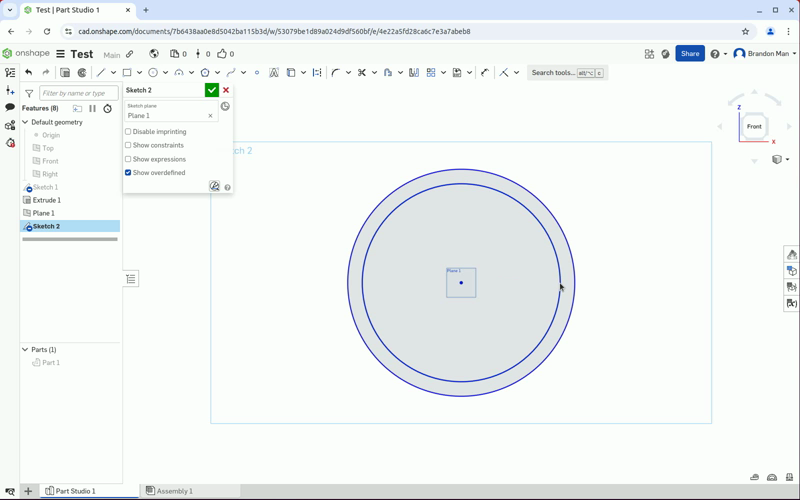
mouse_move(514, 190)
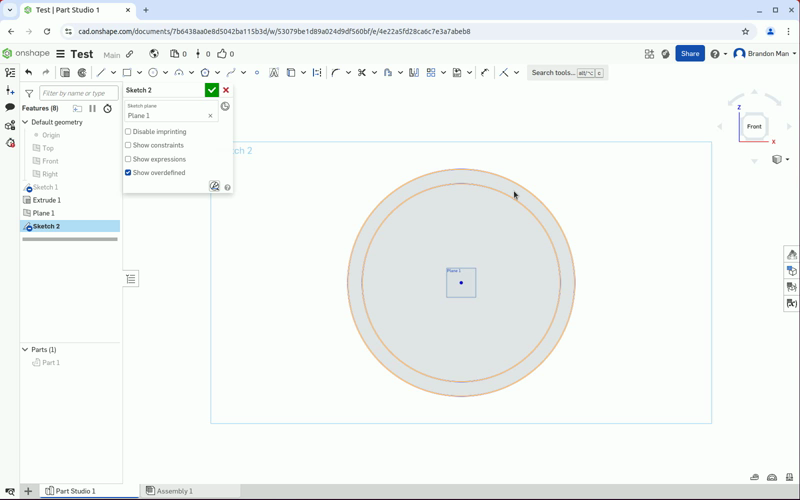
click(514, 190)
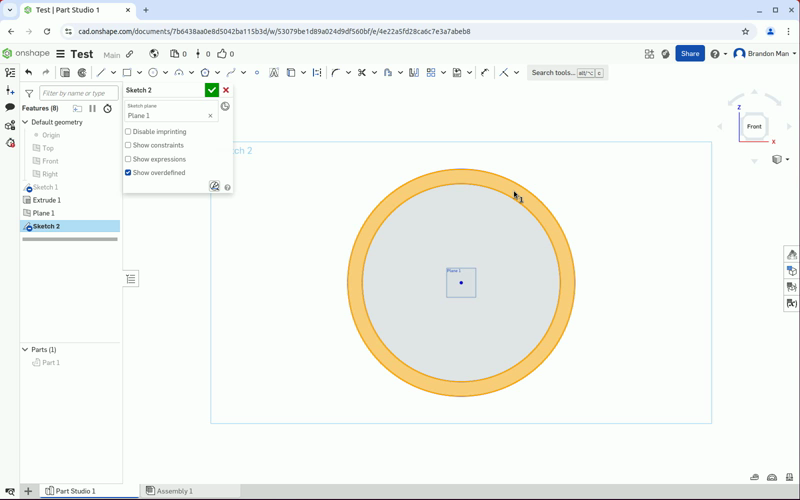
mouse_move(73, 352)
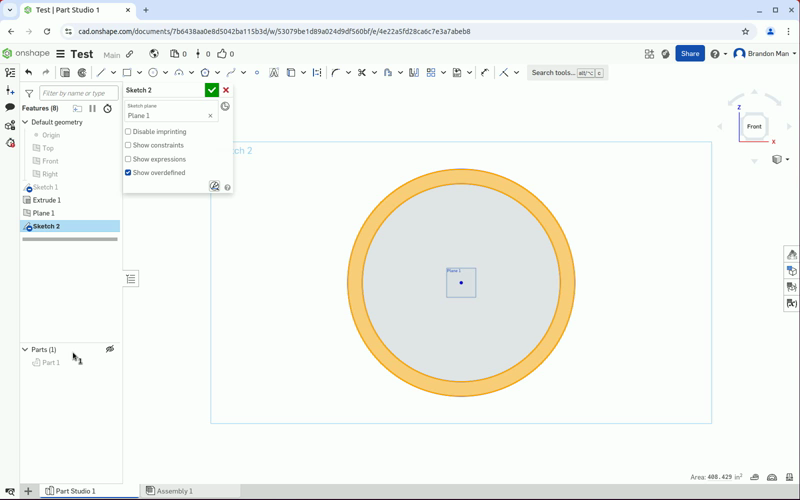
key(shift+y)
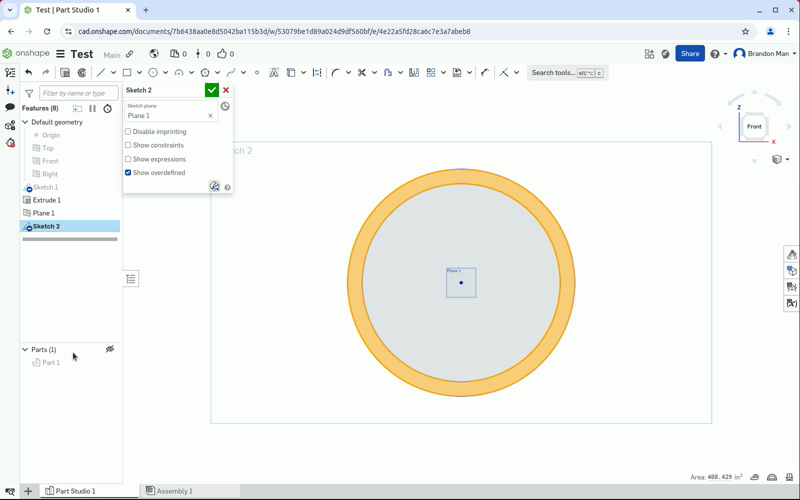
key(shift+e)
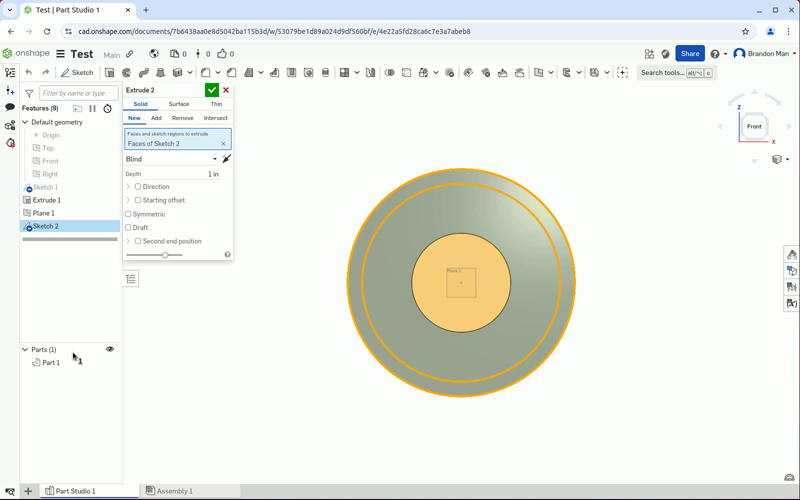
mouse_move(143, 106)
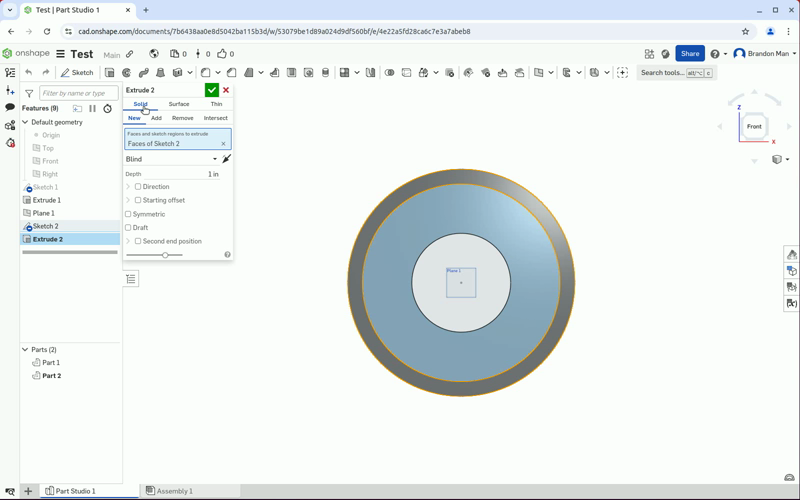
click(143, 106)
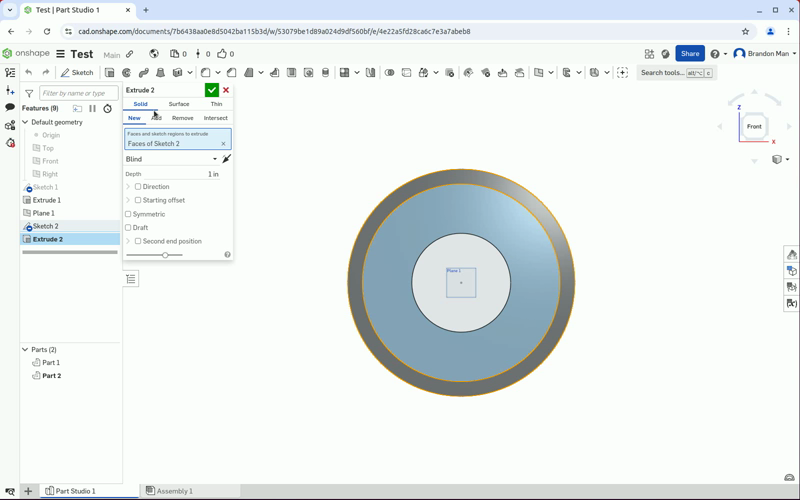
mouse_move(186, 120)
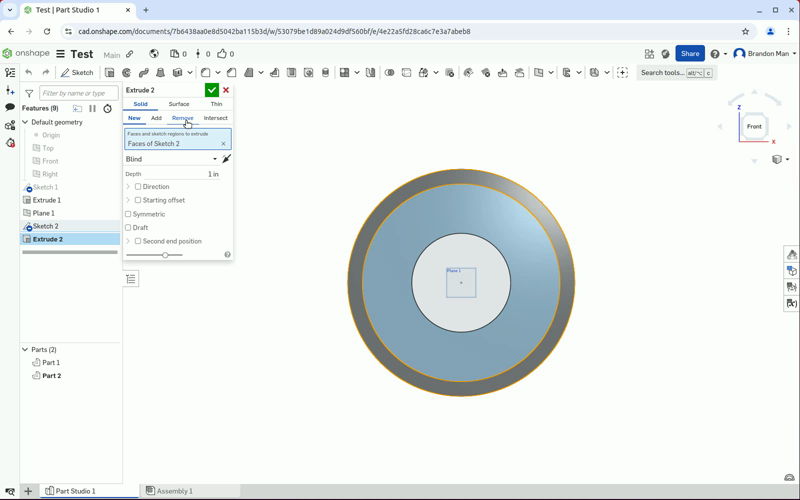
click(186, 120)
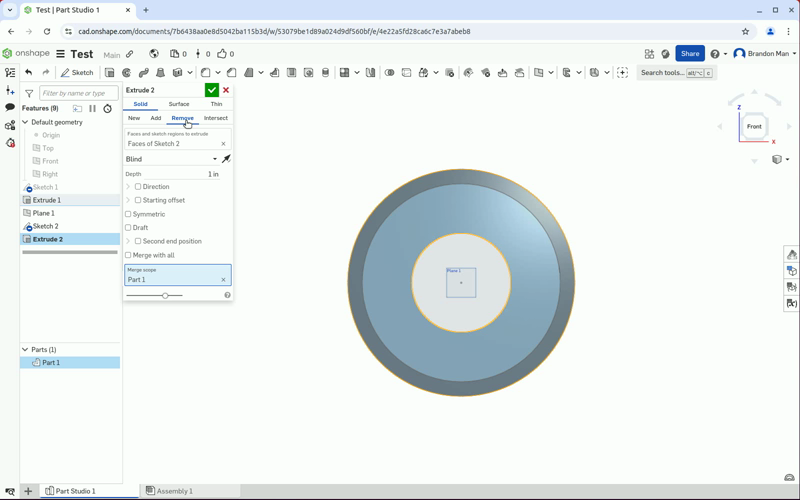
key(tab, 4)
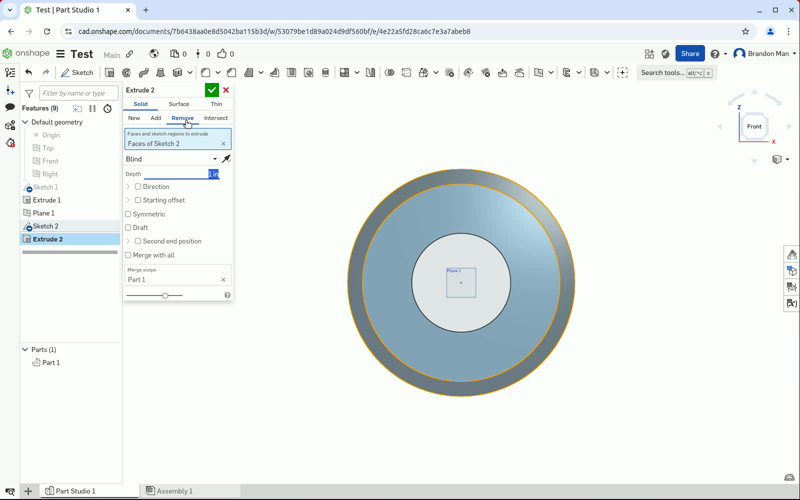
text(9.147)
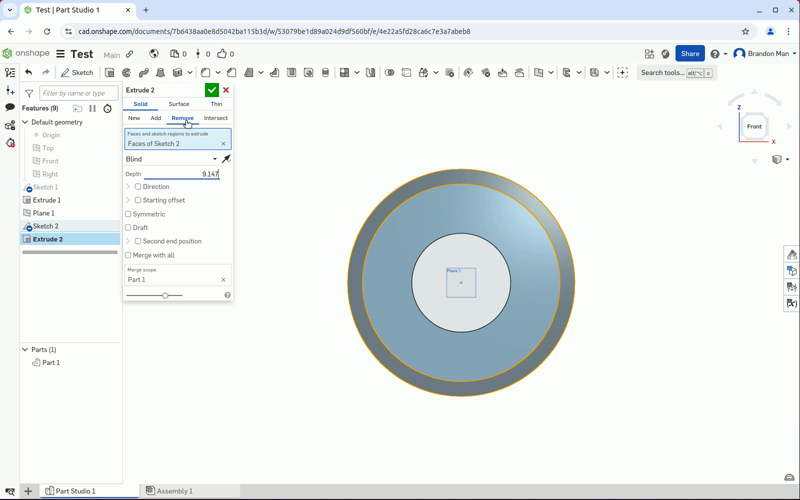
key(tab, 6)
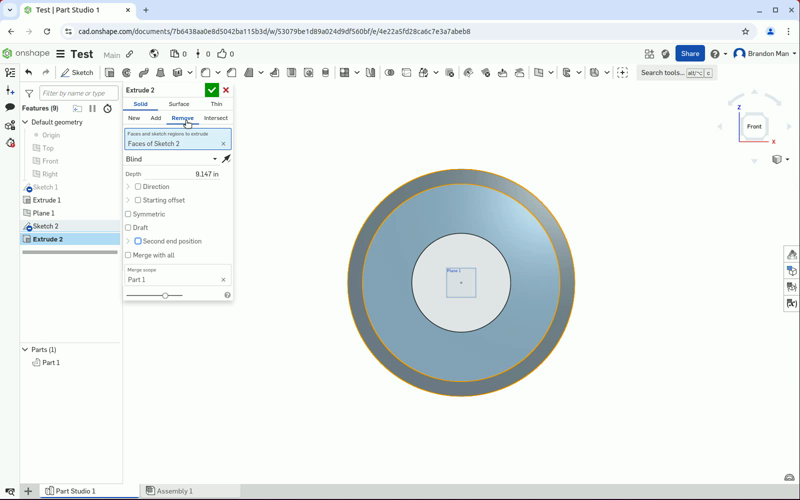
key(space)
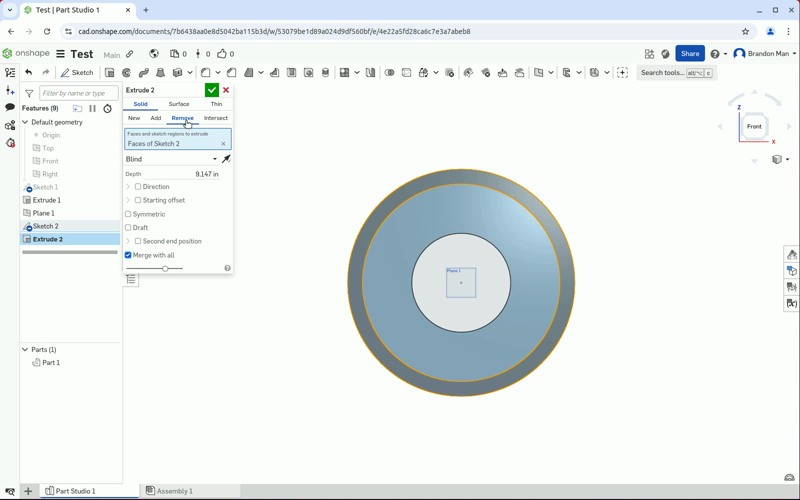
key(enter)
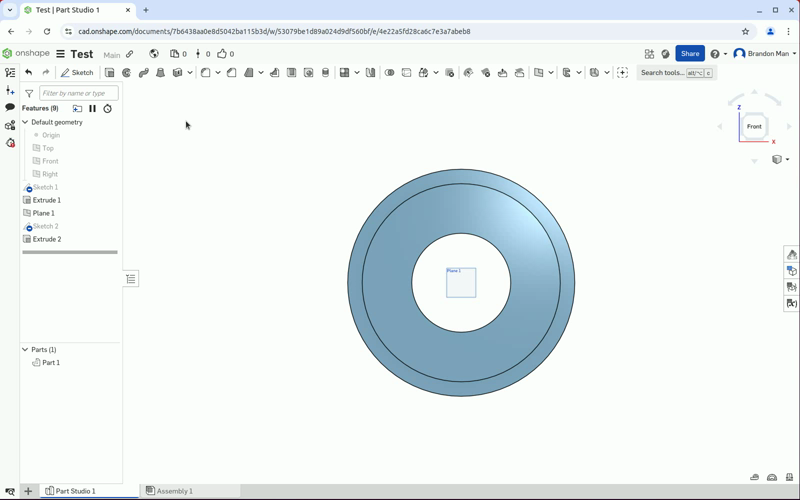
key(shift+h)
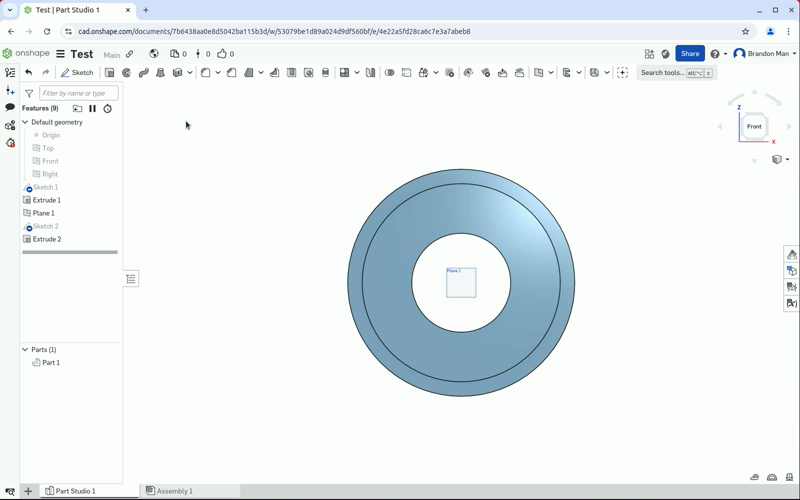
key(shift+h)
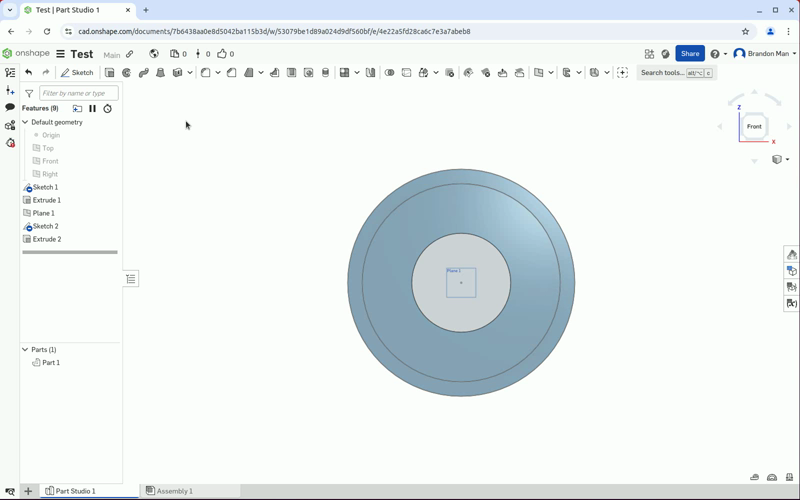
key(shift+7)
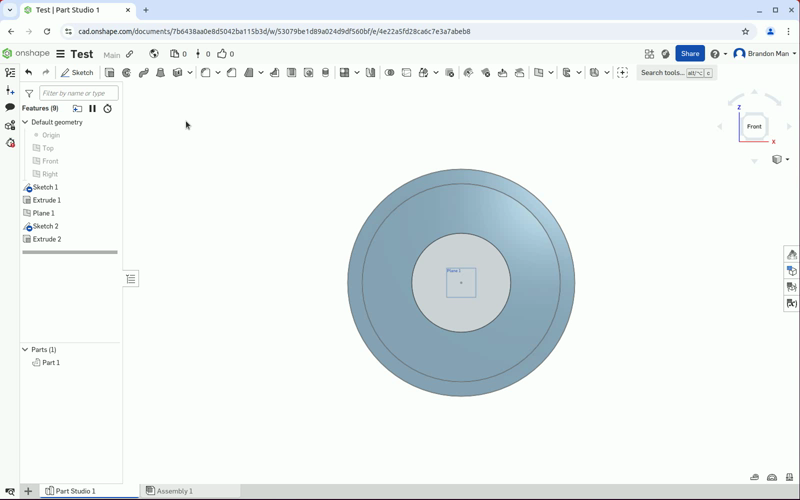
key(left, 2)
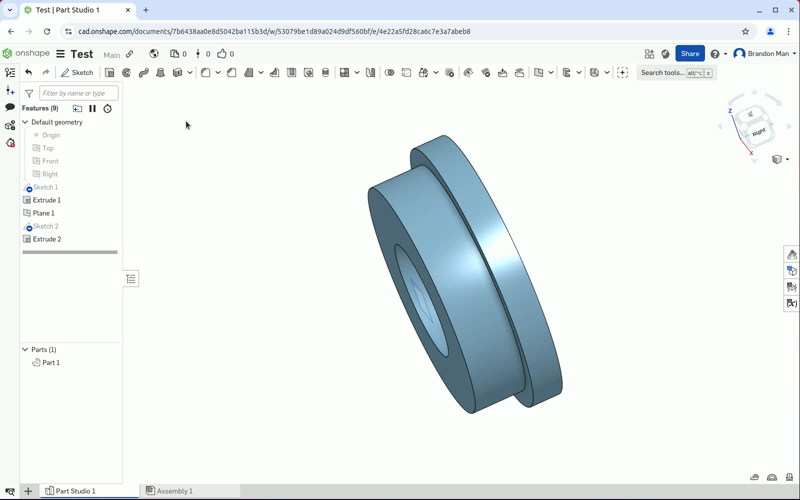
key(down, 2)
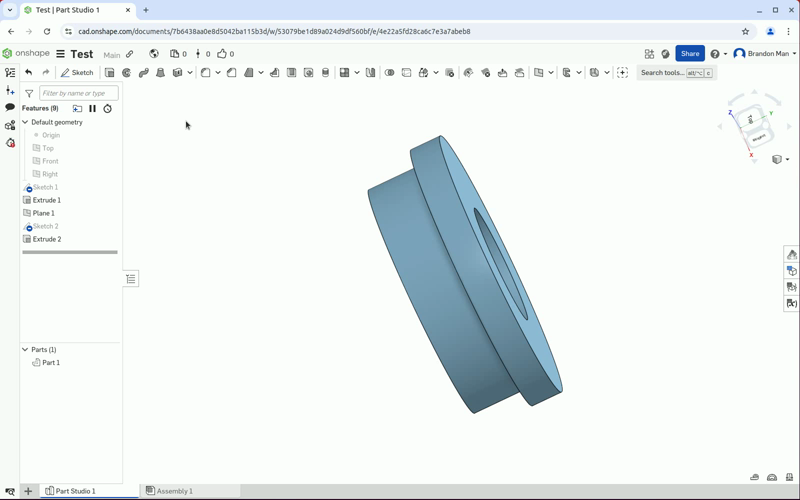
key(up, 2)
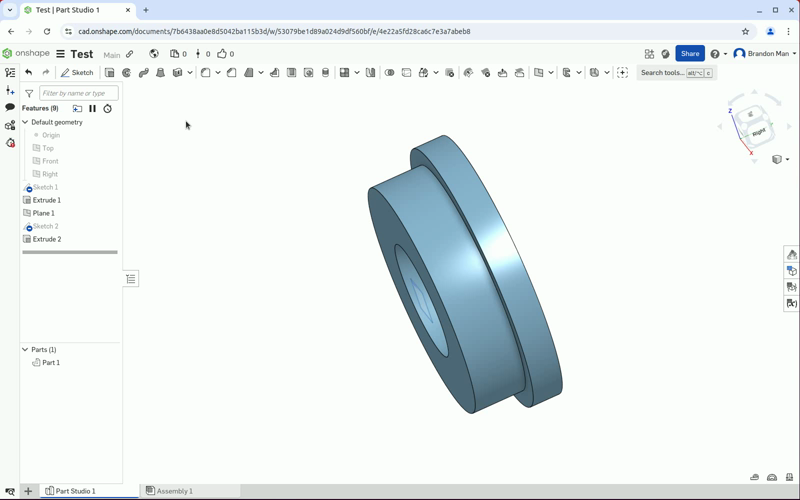
key(right, 2)
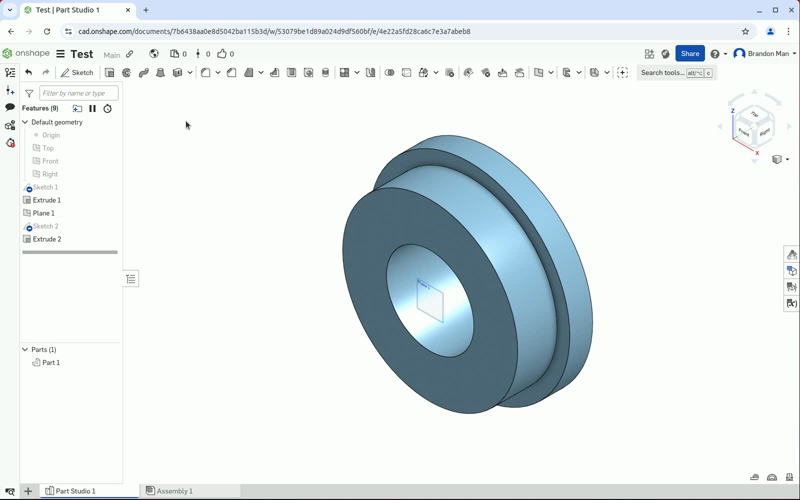
mouse_move(73, 189)
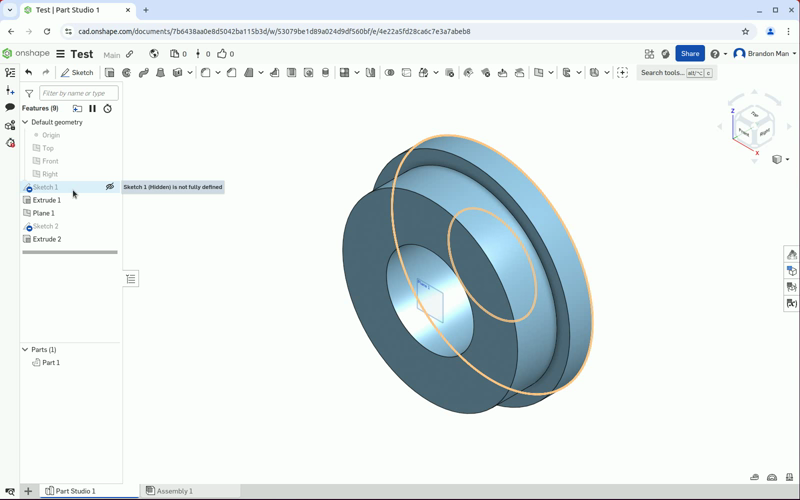
click(73, 189)